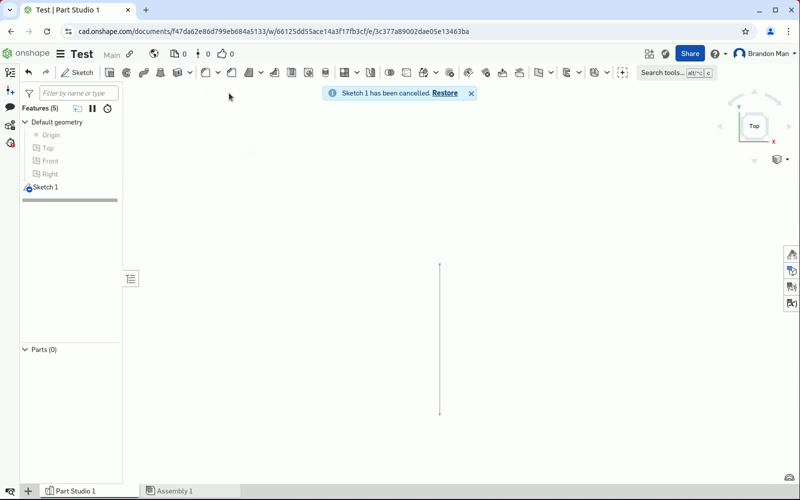
key(shift+h)
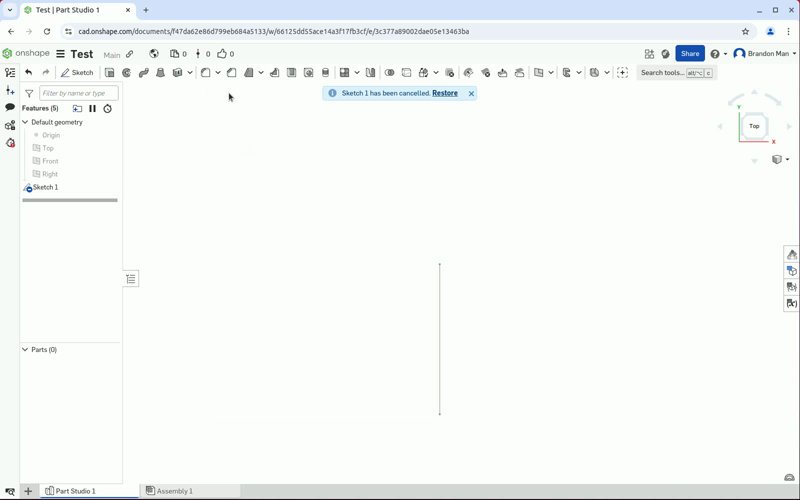
key(shift+s)
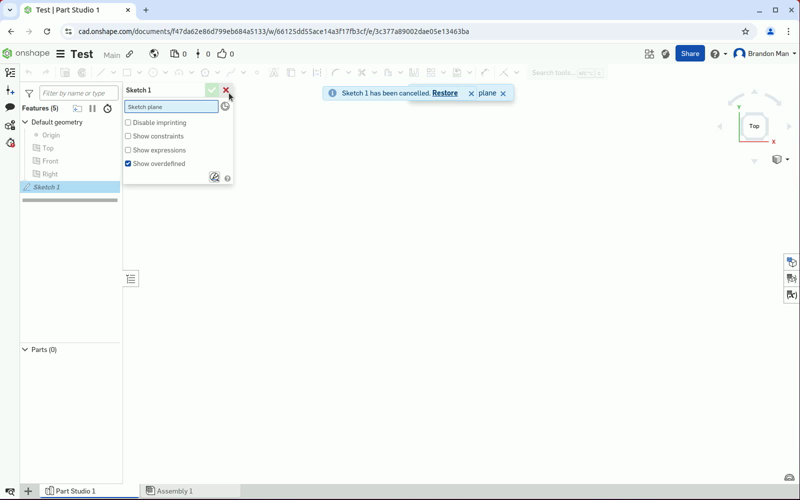
mouse_move(73, 150)
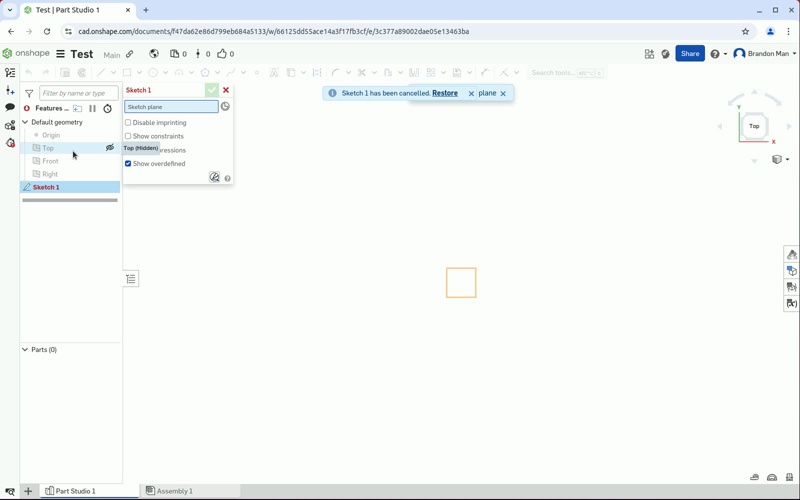
click(73, 150)
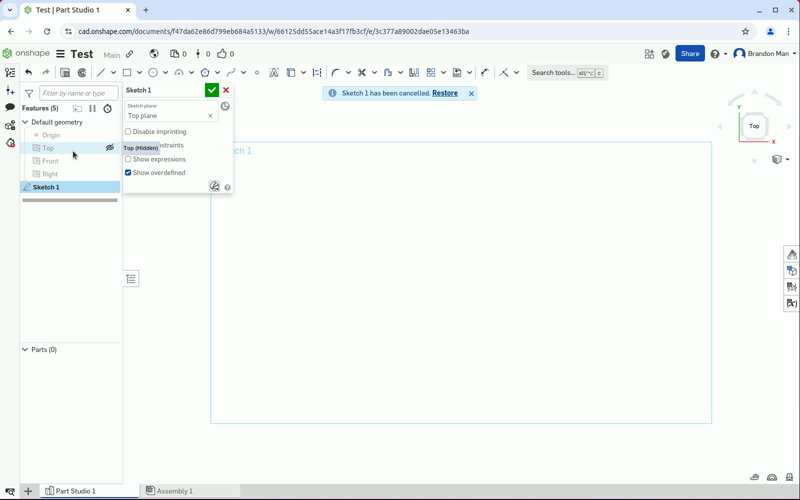
mouse_move(73, 352)
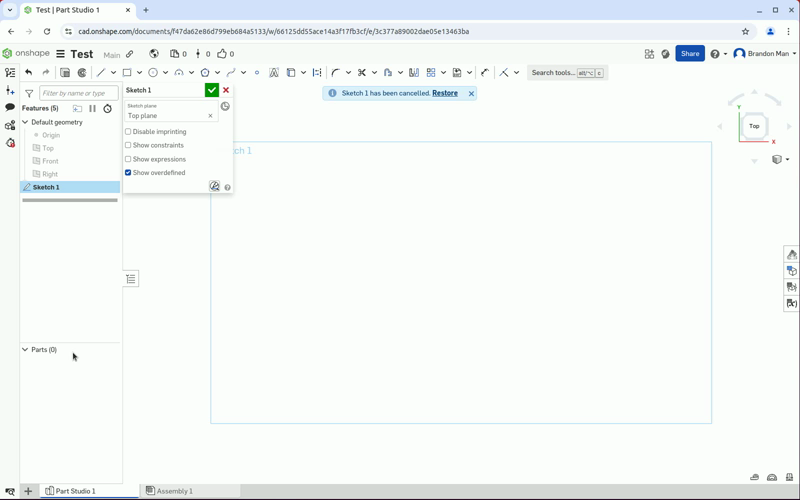
key(y)
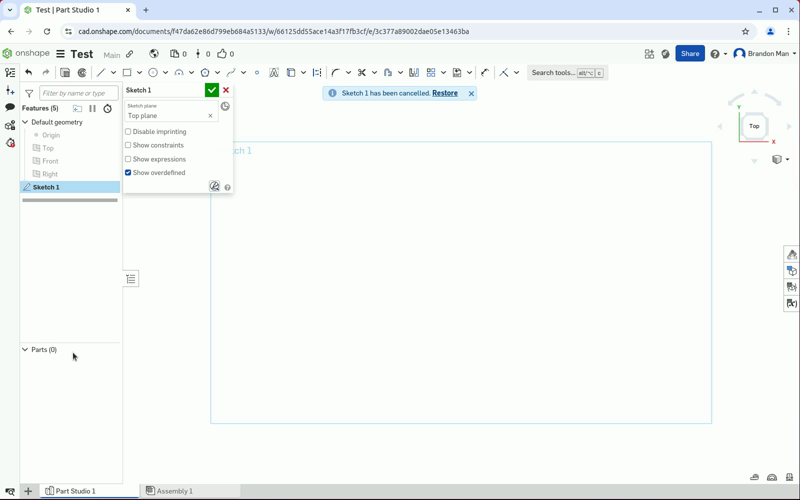
key(a)
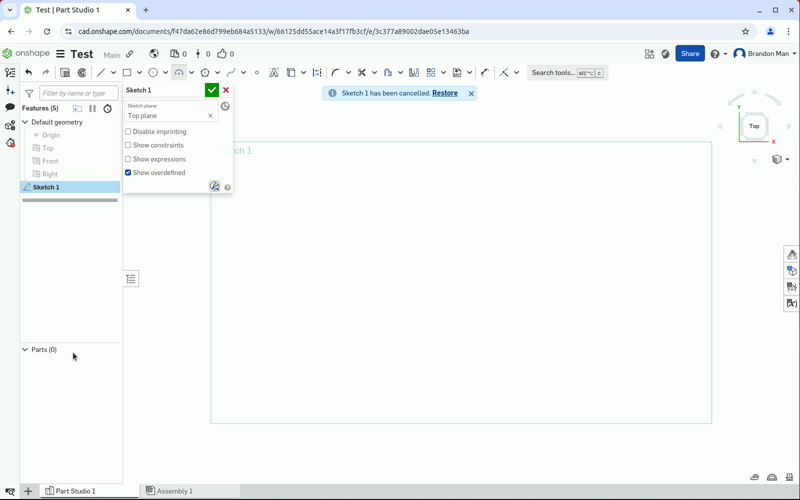
key_down(shift)
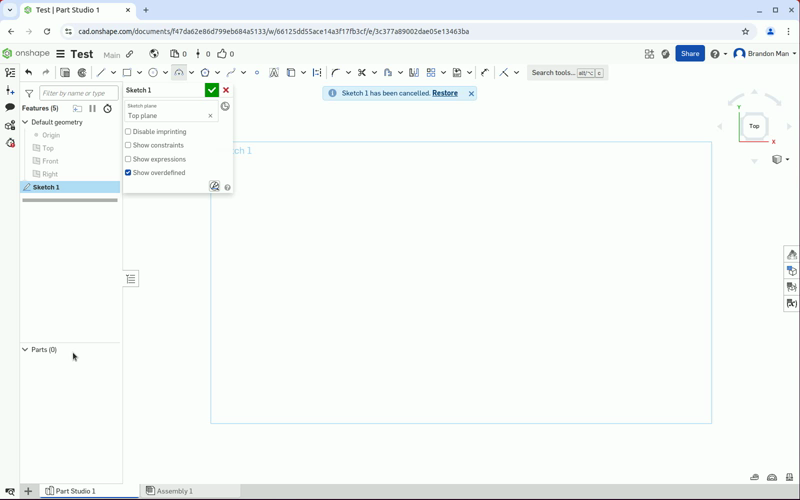
mouse_move(546, 222)
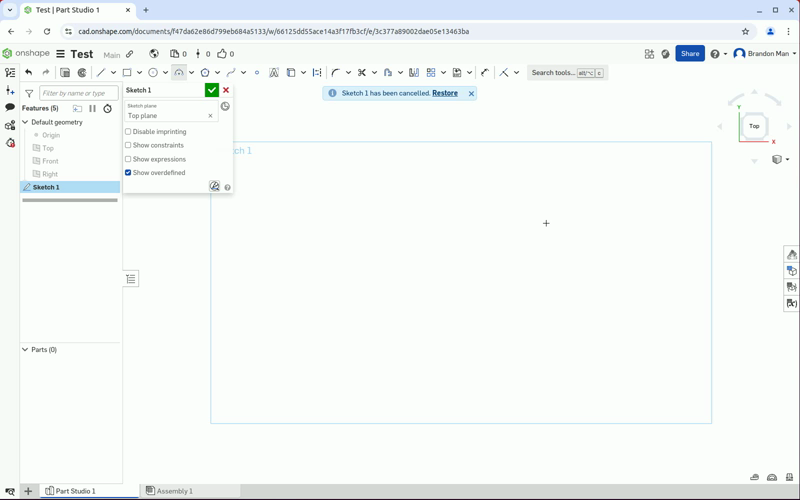
click(546, 222)
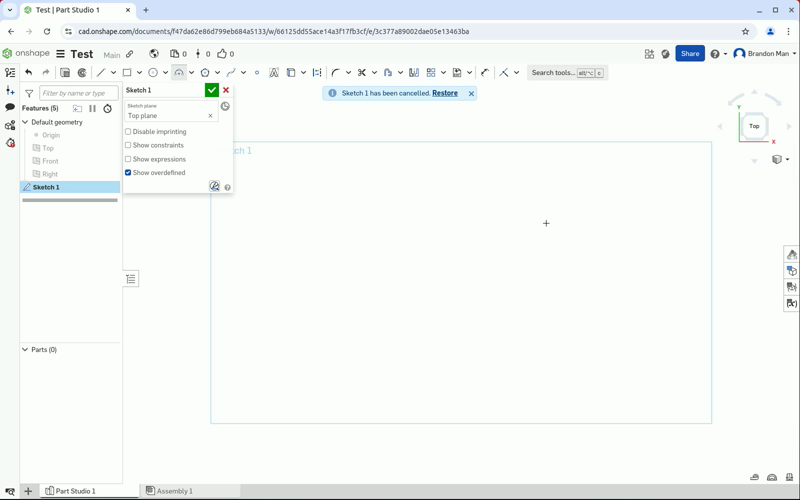
key_up(shift)
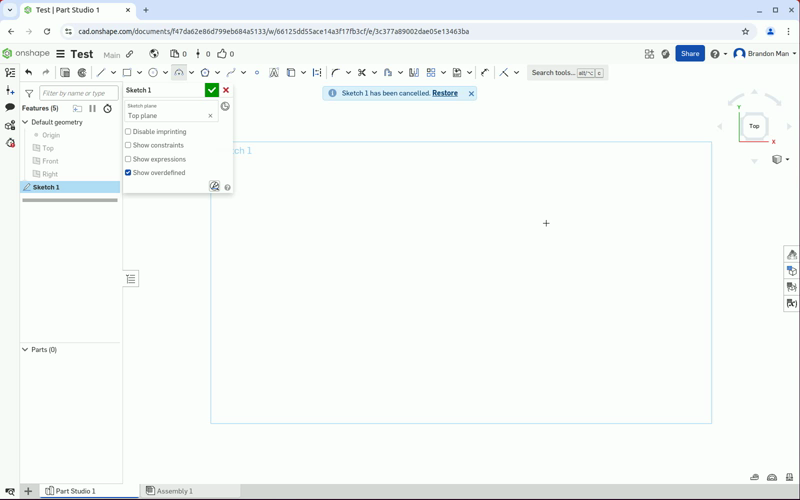
key_down(shift)
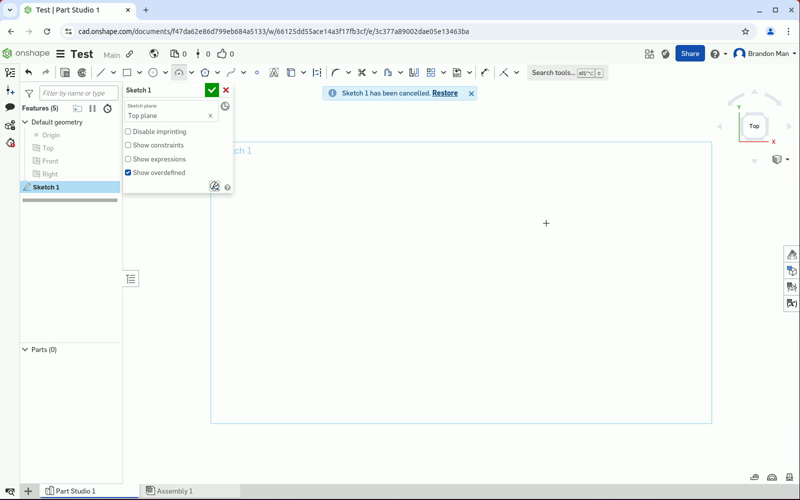
mouse_move(546, 212)
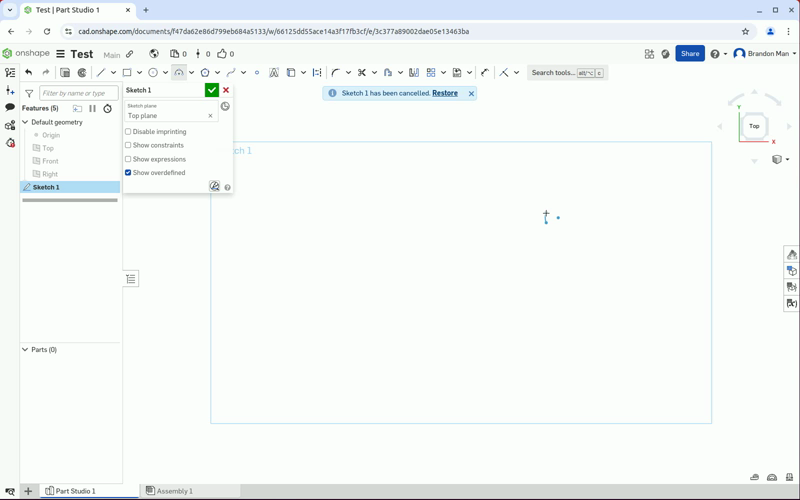
click(546, 212)
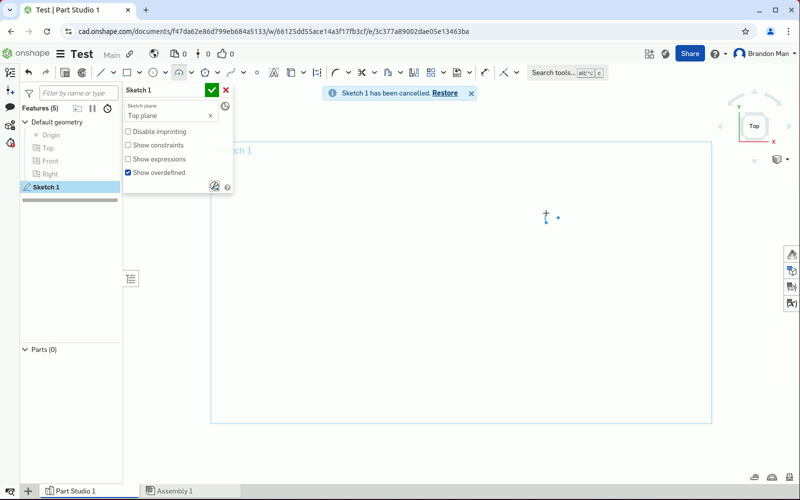
mouse_move(464, 217)
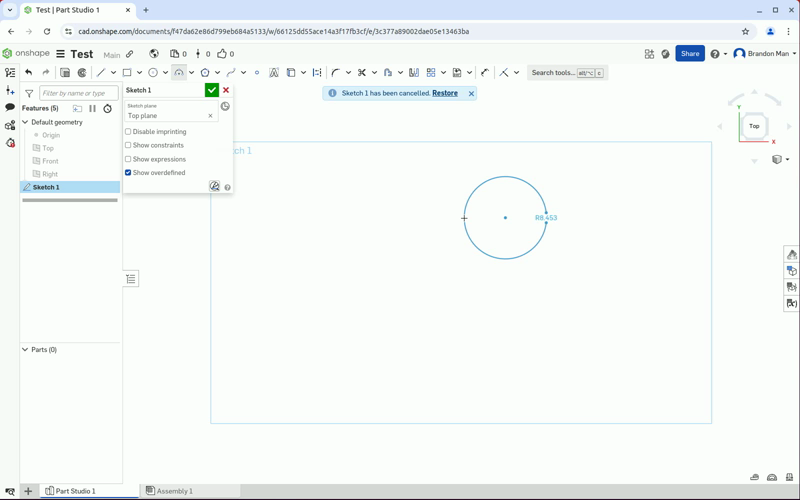
click(464, 217)
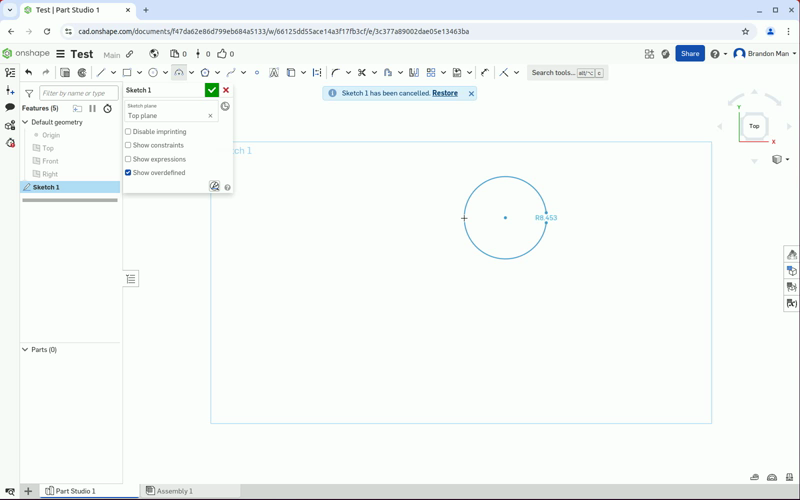
key_up(shift)
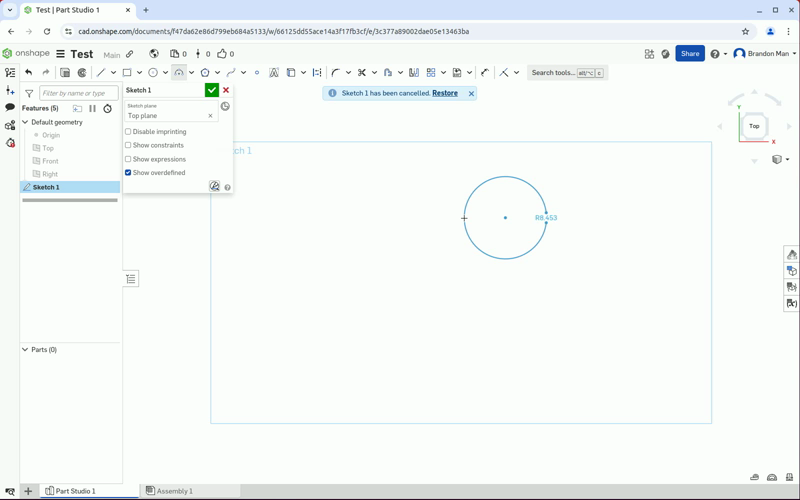
key(esc)
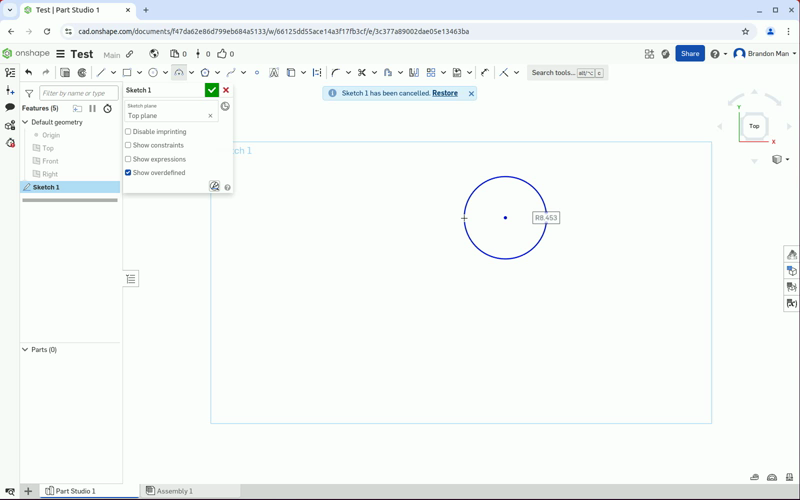
key(l)
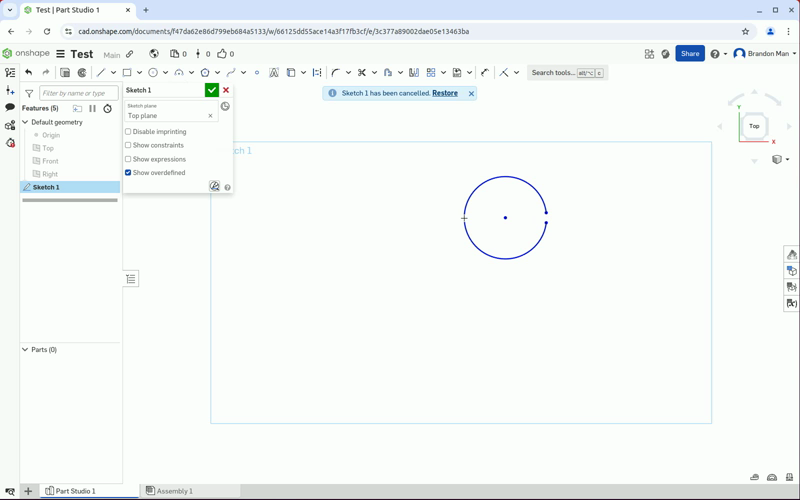
mouse_move(546, 212)
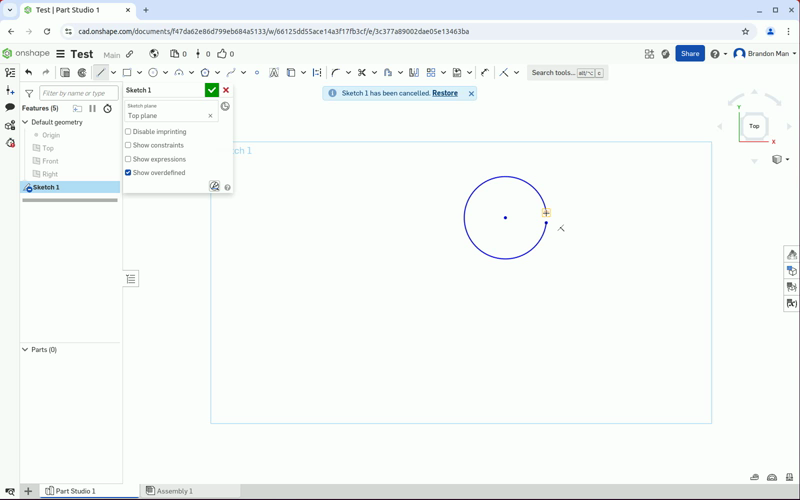
click(546, 212)
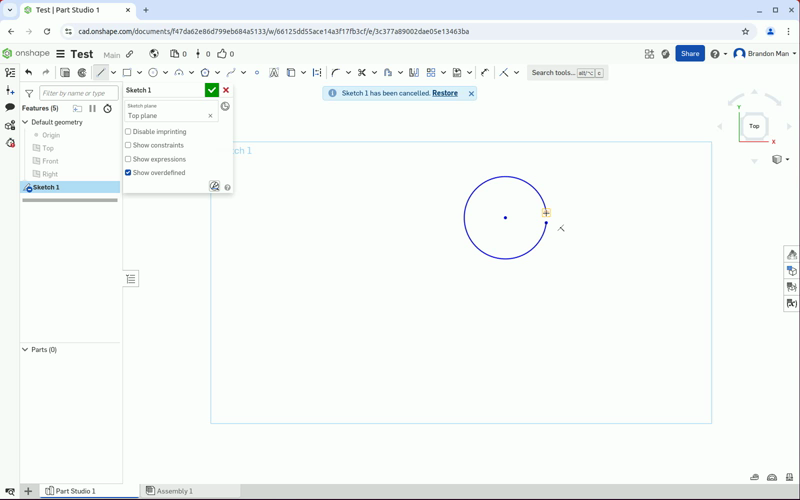
key_down(shift)
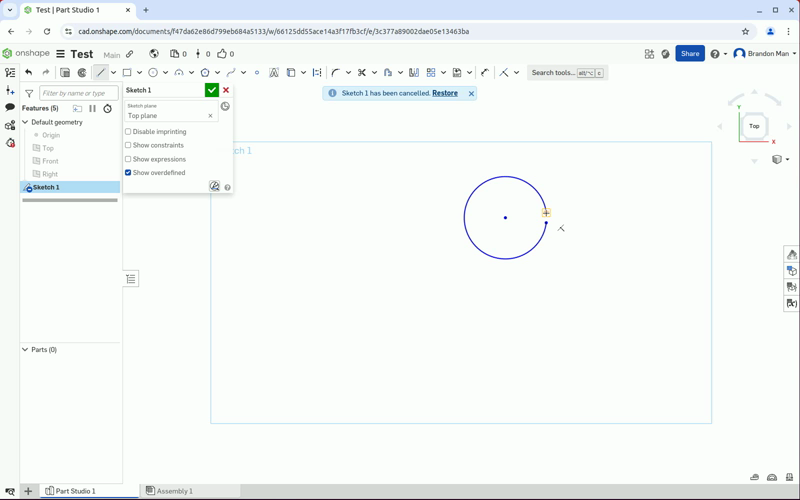
mouse_move(576, 212)
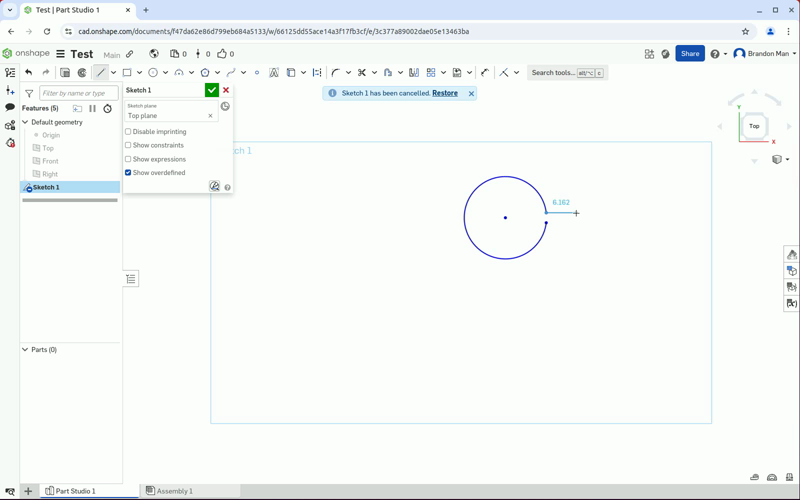
mouse_move(570, 185)
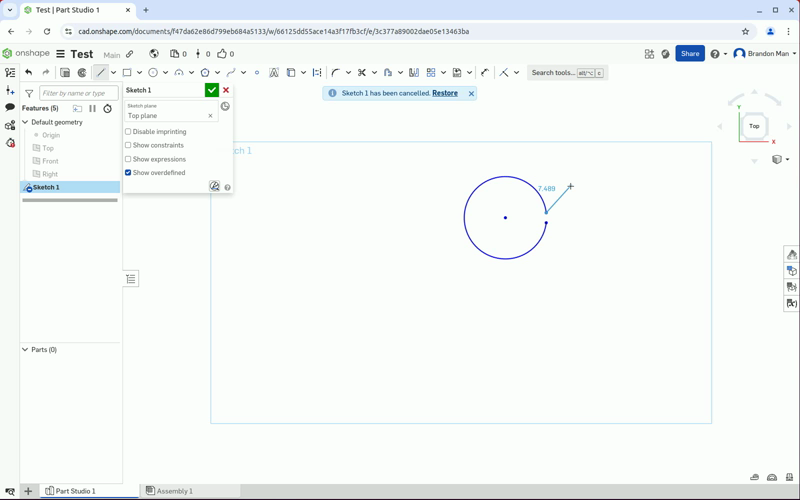
click(570, 185)
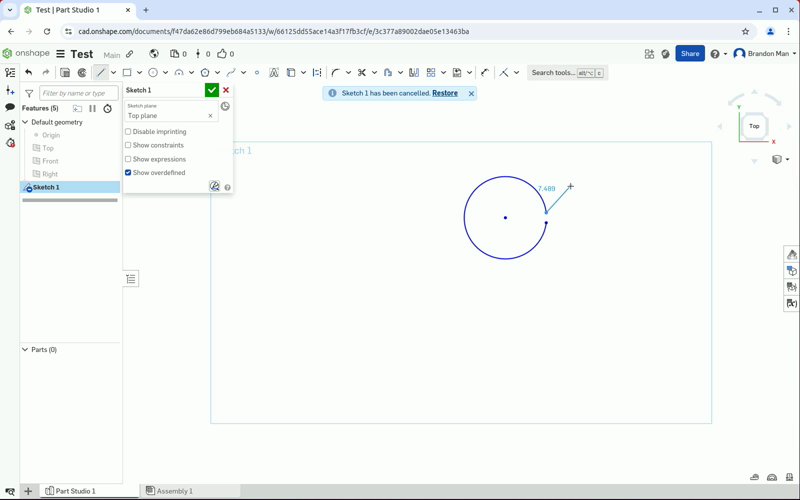
key_up(shift)
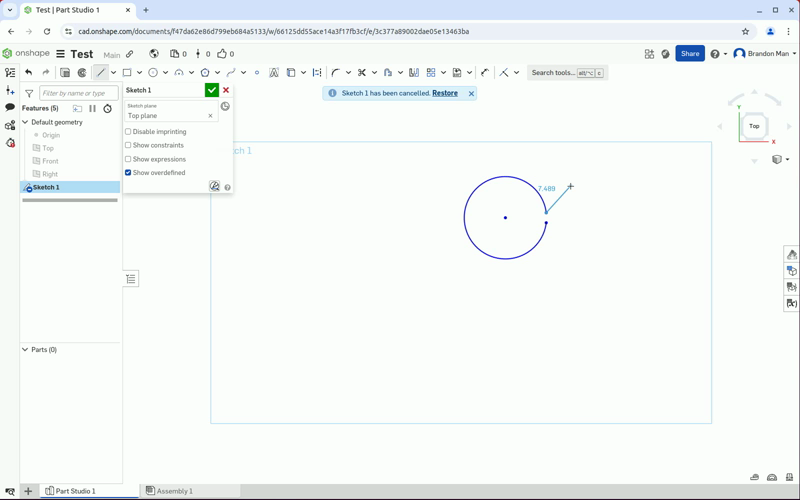
key_down(shift)
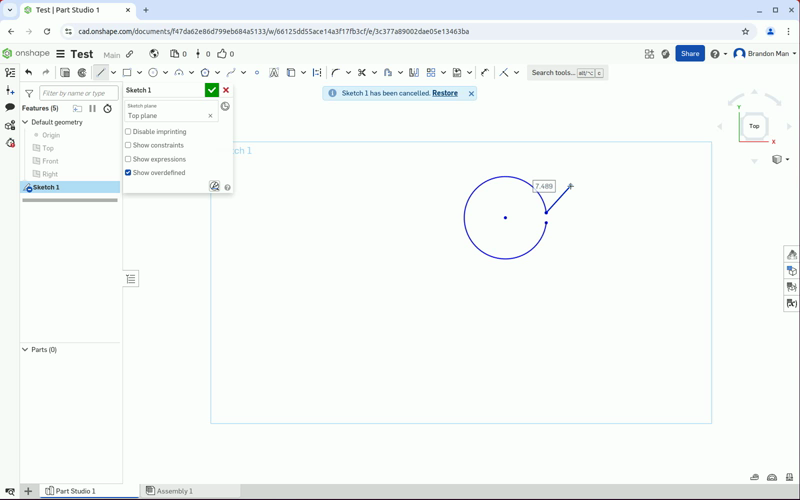
mouse_move(573, 250)
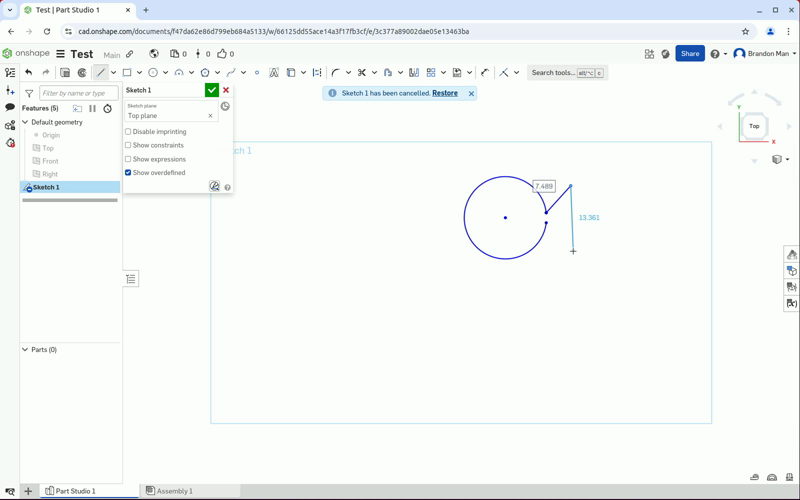
click(573, 250)
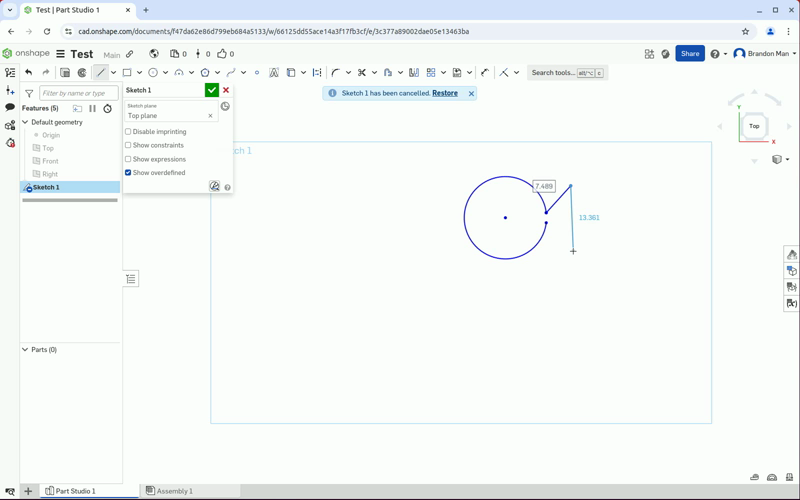
key_up(shift)
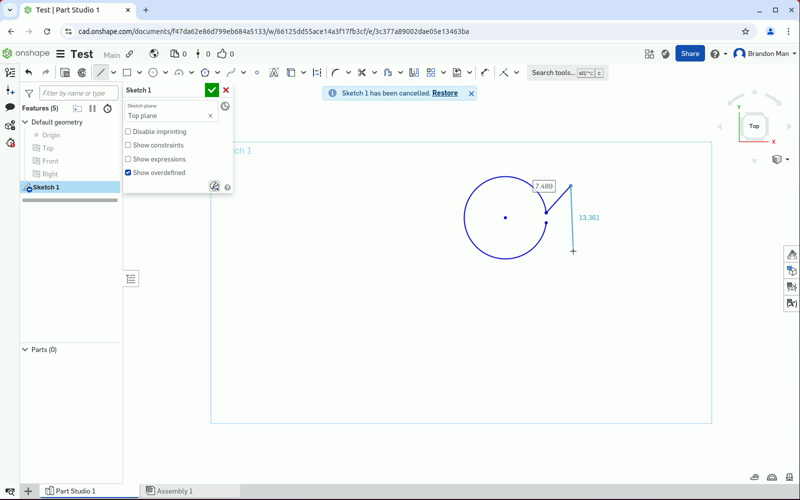
mouse_move(589, 250)
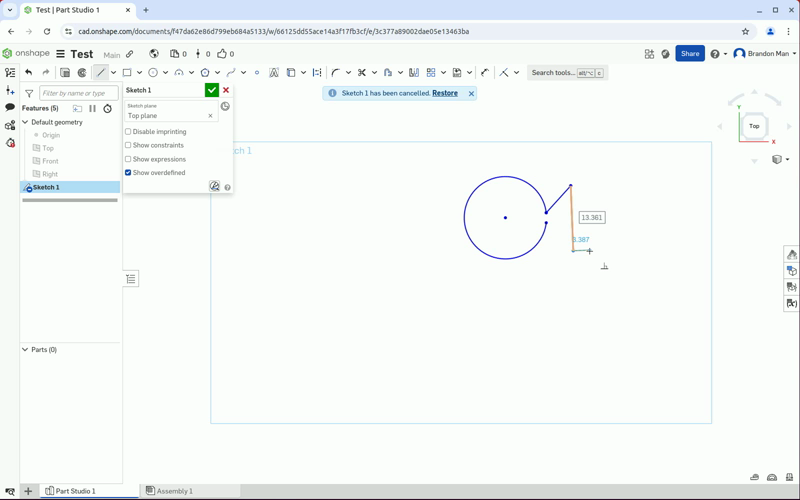
key_down(shift)
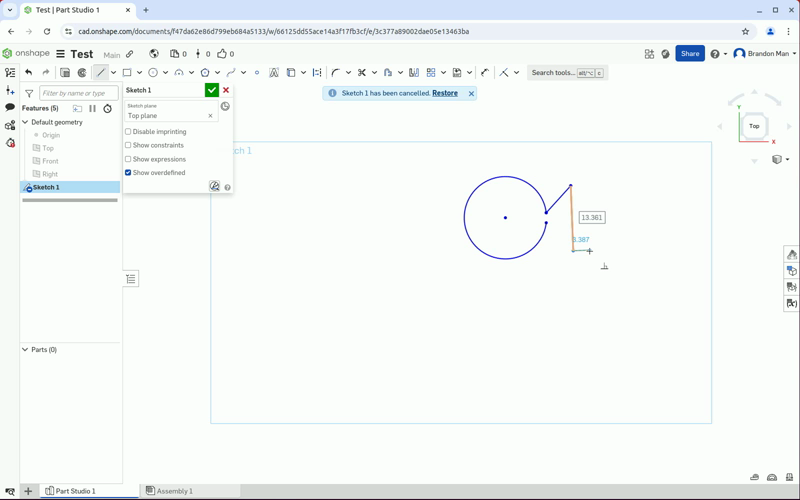
mouse_move(546, 222)
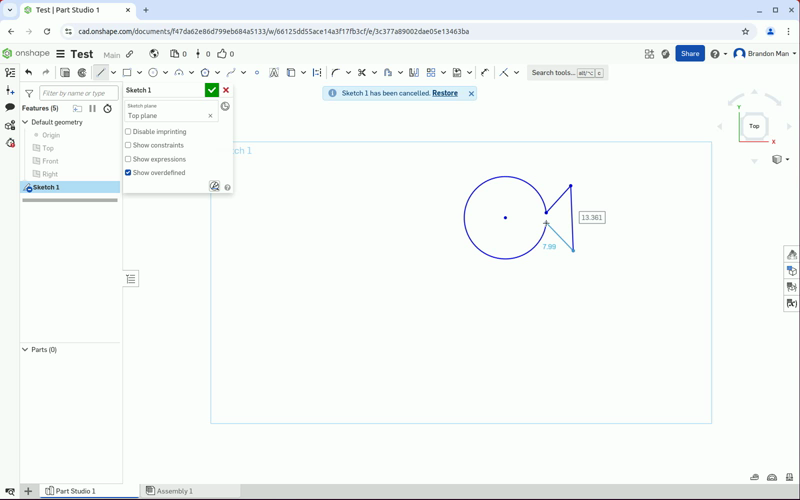
key_up(shift)
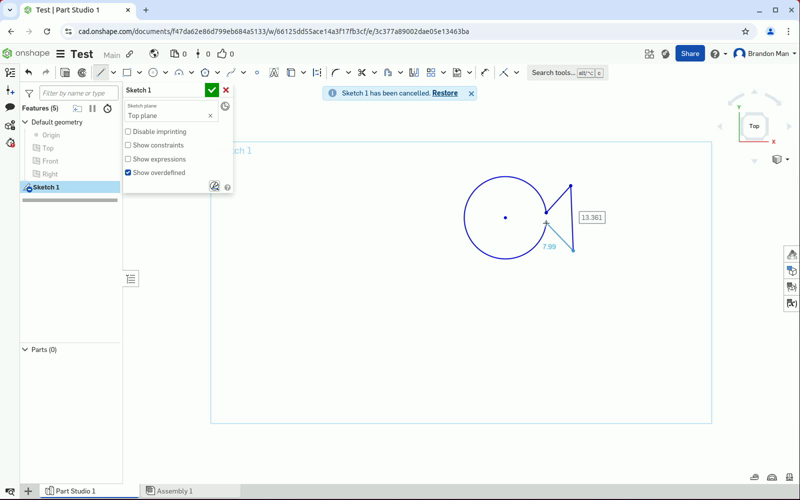
click(546, 222)
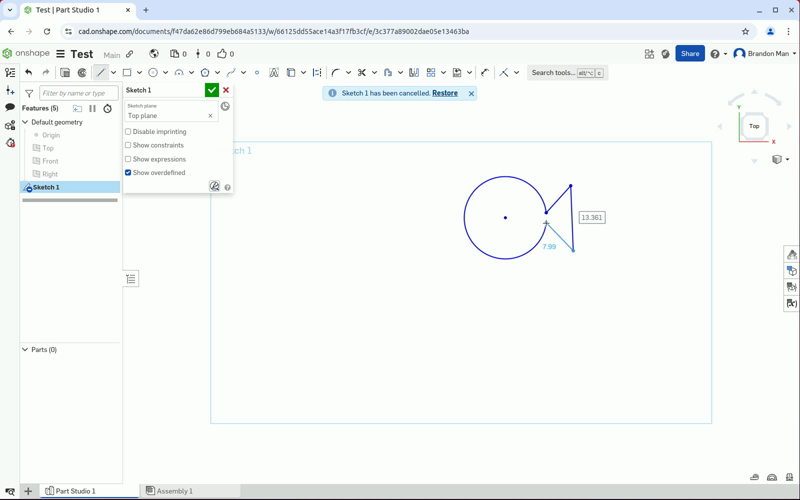
key(esc)
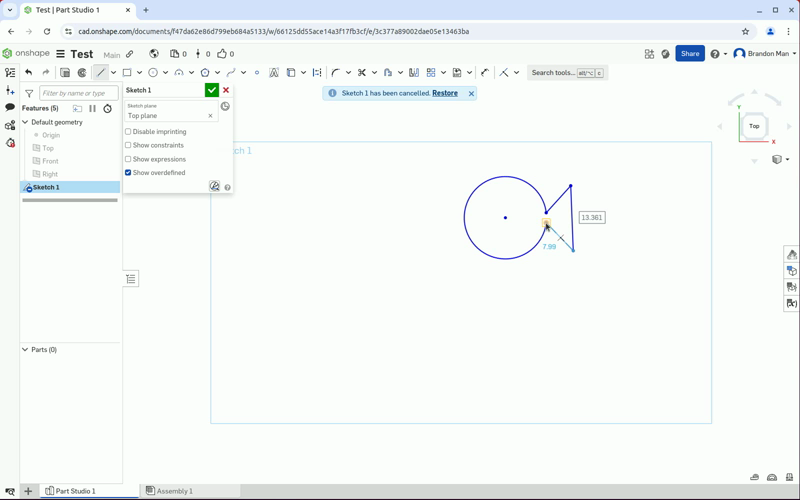
mouse_move(492, 243)
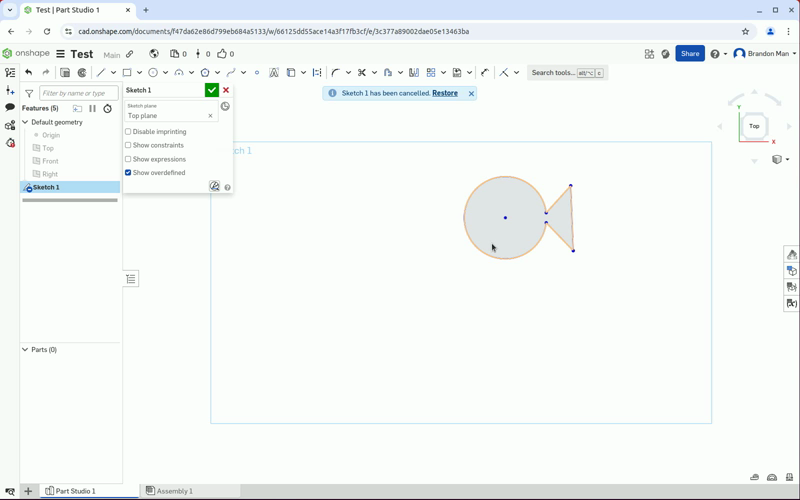
click(492, 243)
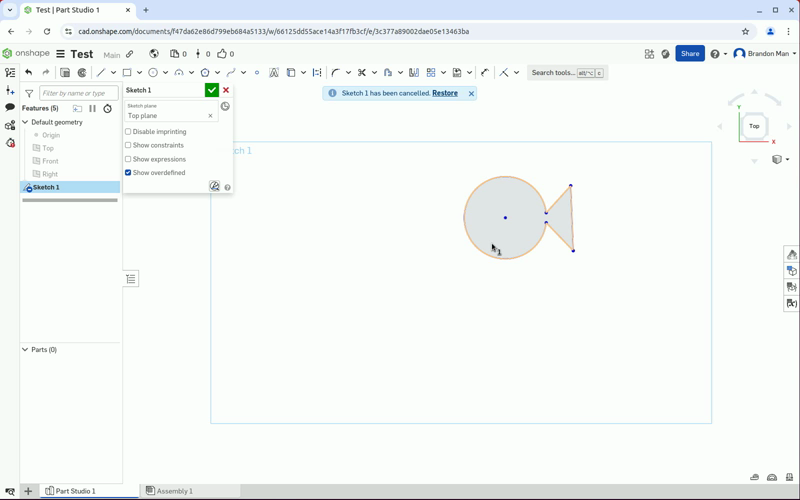
mouse_move(73, 352)
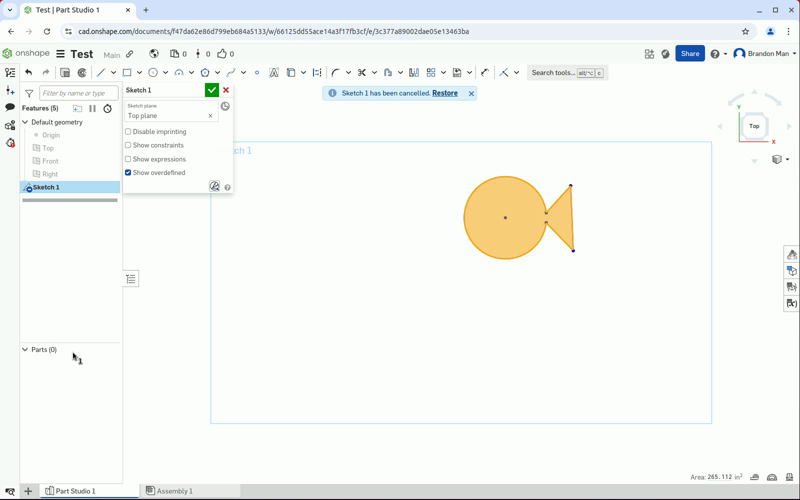
key(shift+y)
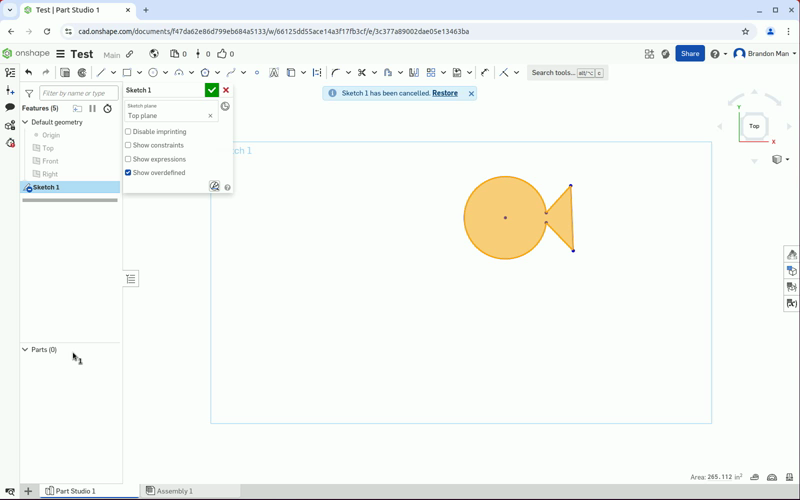
key(shift+e)
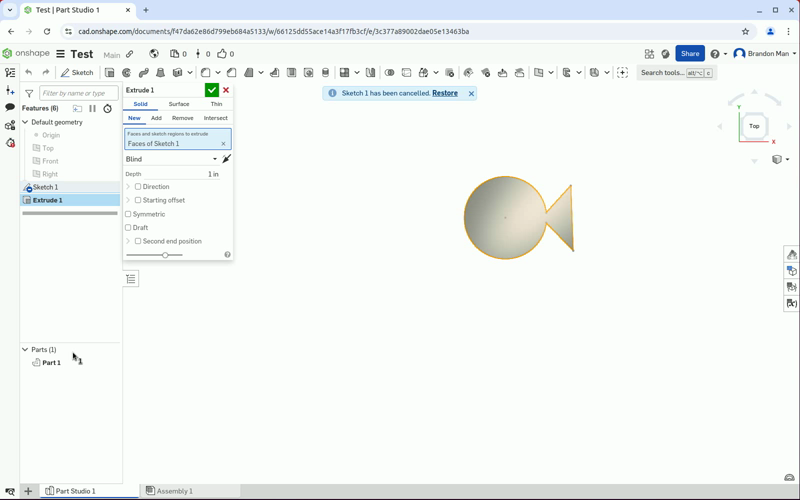
mouse_move(143, 106)
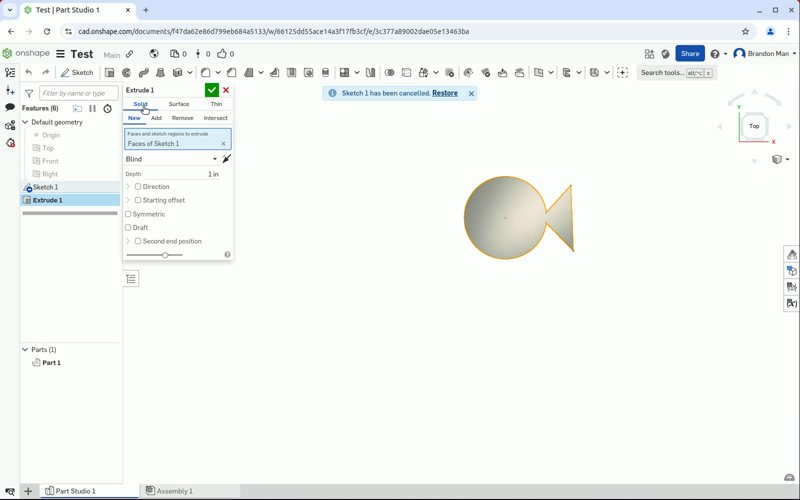
click(143, 106)
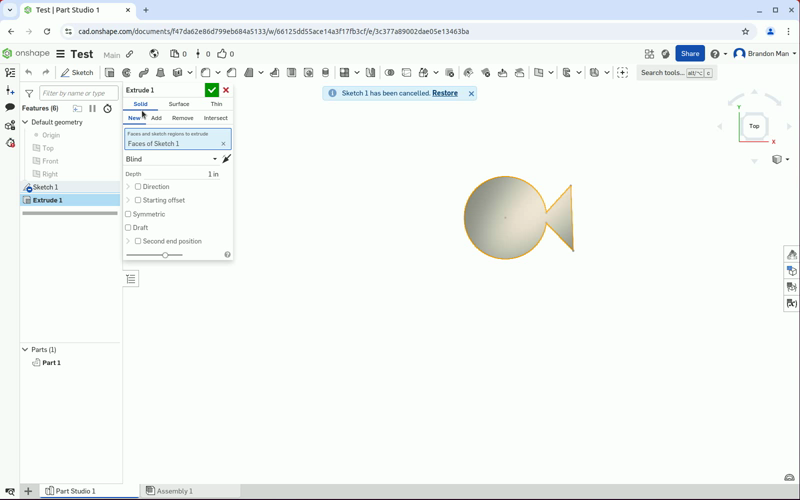
mouse_move(137, 120)
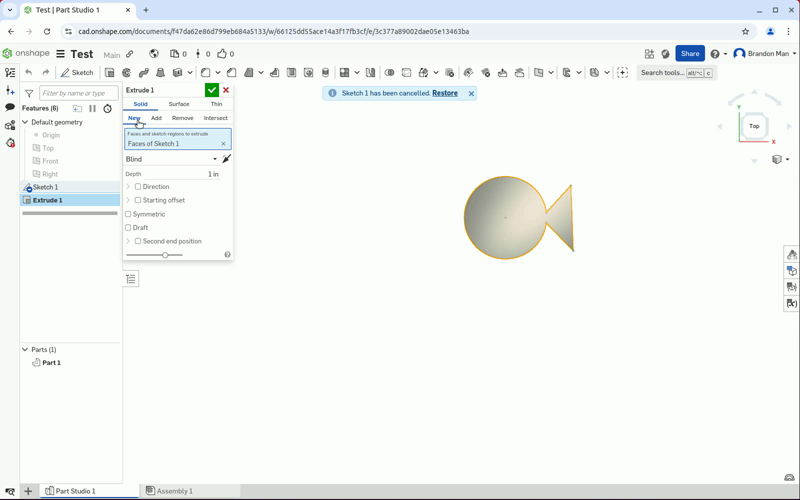
click(137, 120)
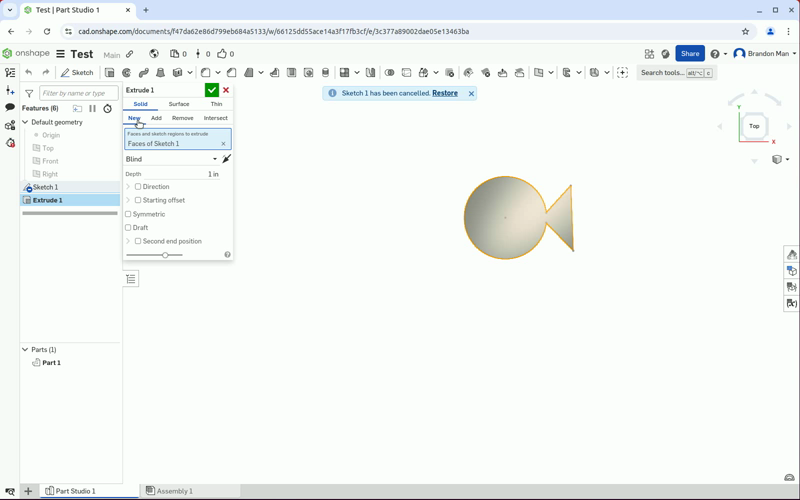
key(tab, 4)
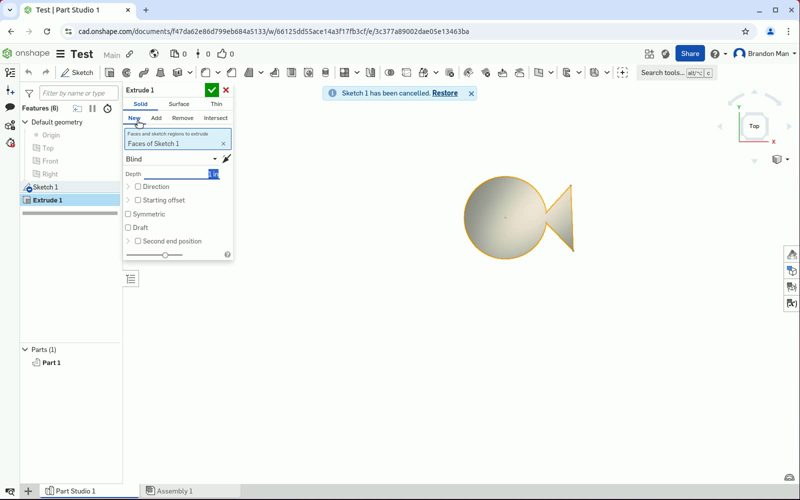
text(8.184)
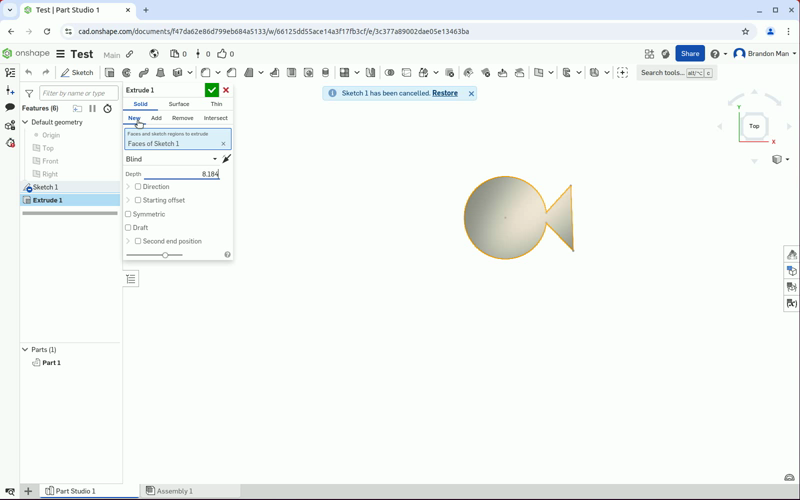
key(enter)
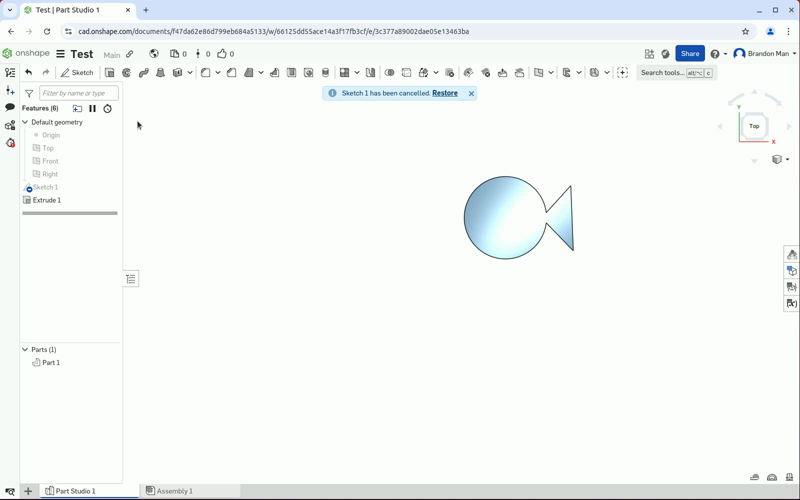
key(shift+h)
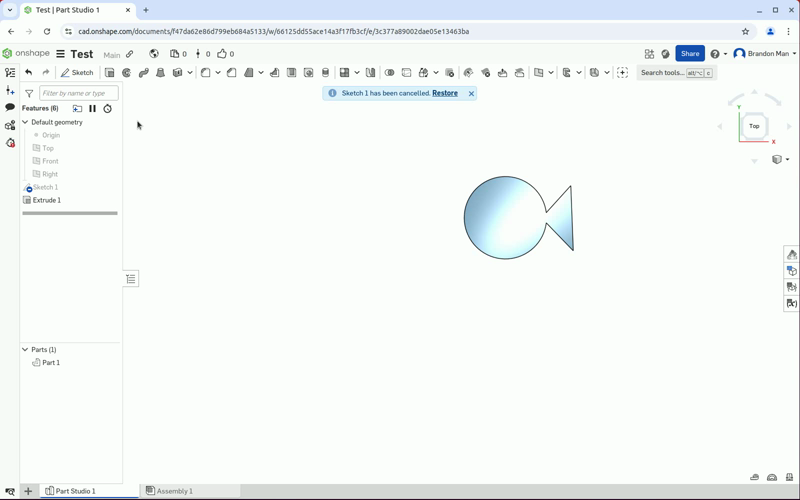
key(shift+h)
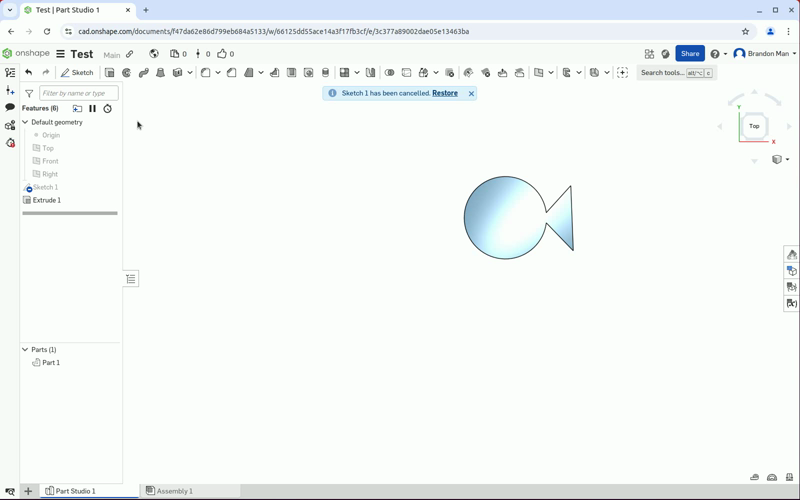
mouse_move(73, 189)
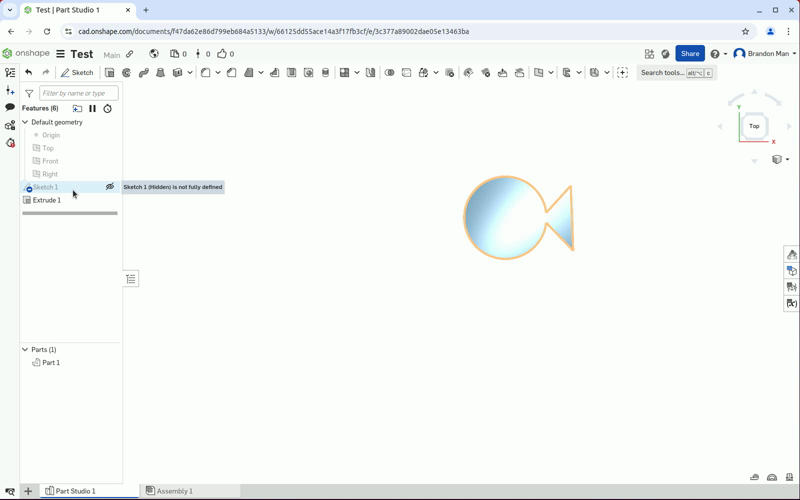
click(73, 189)
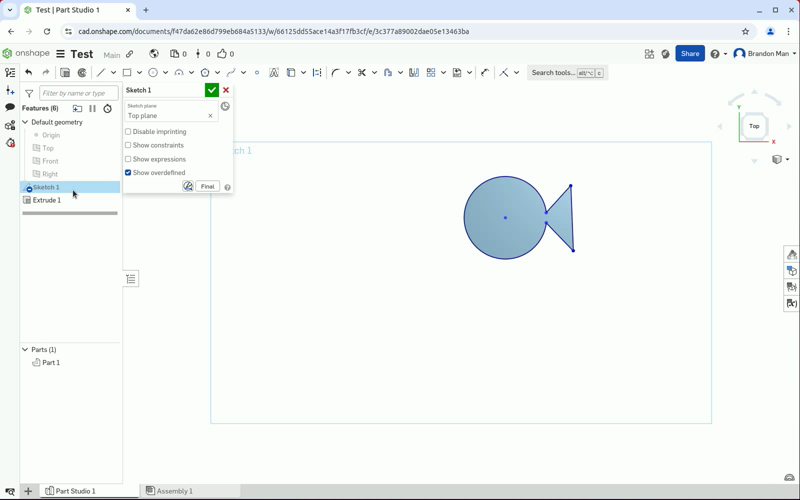
mouse_move(229, 92)
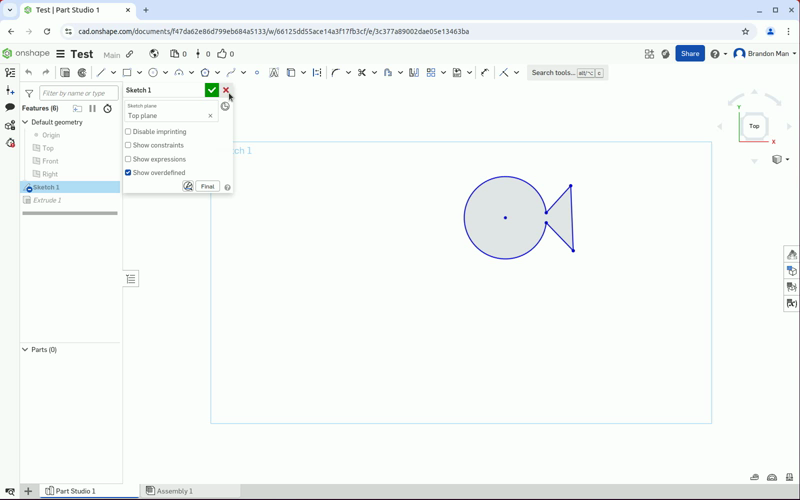
click(229, 92)
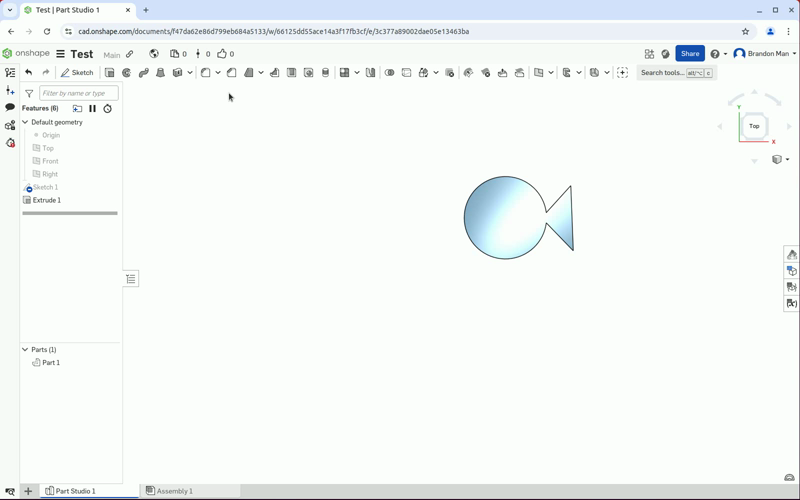
mouse_move(541, 75)
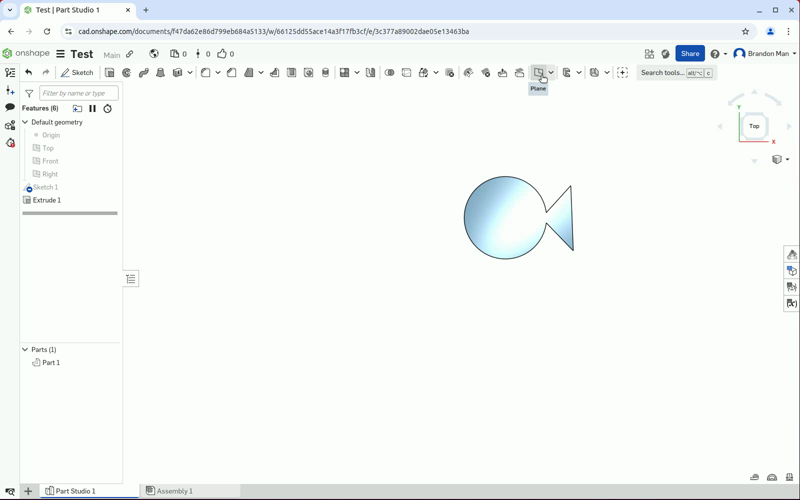
click(541, 75)
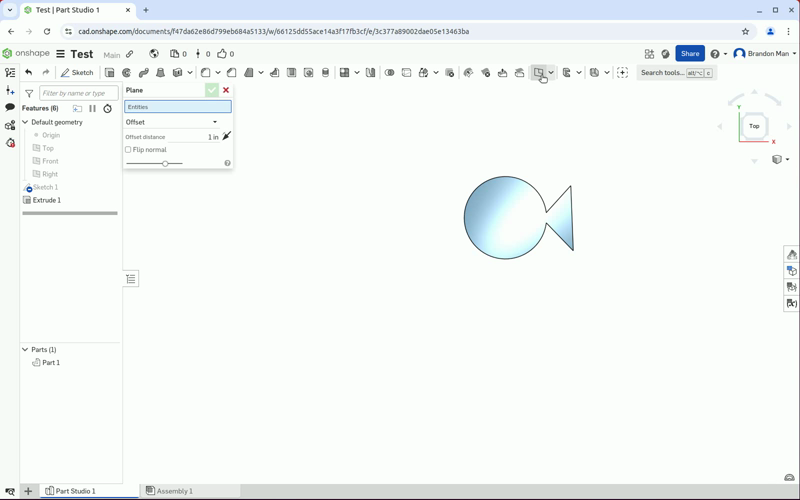
mouse_move(73, 150)
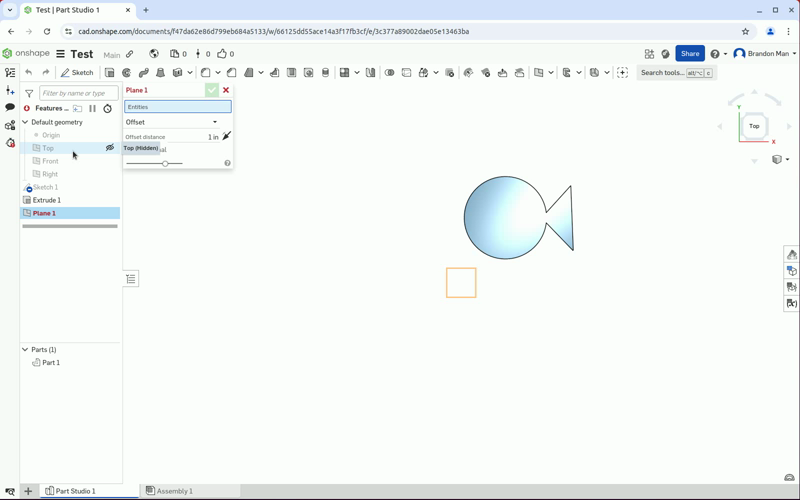
click(73, 150)
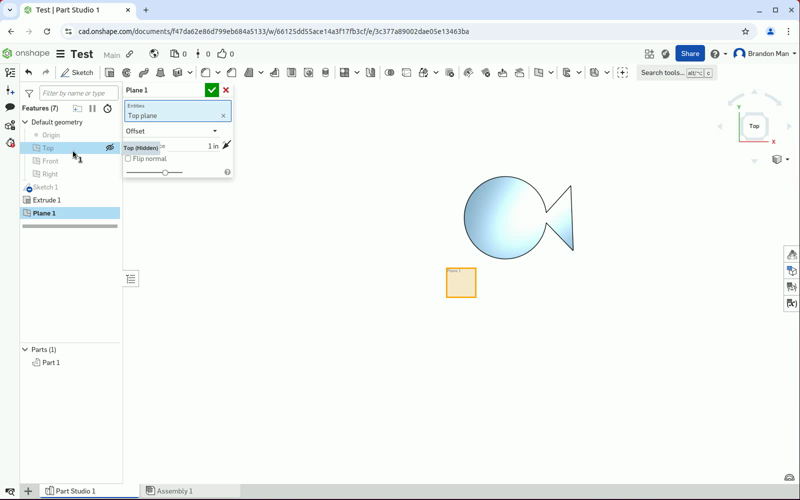
key(tab, 2)
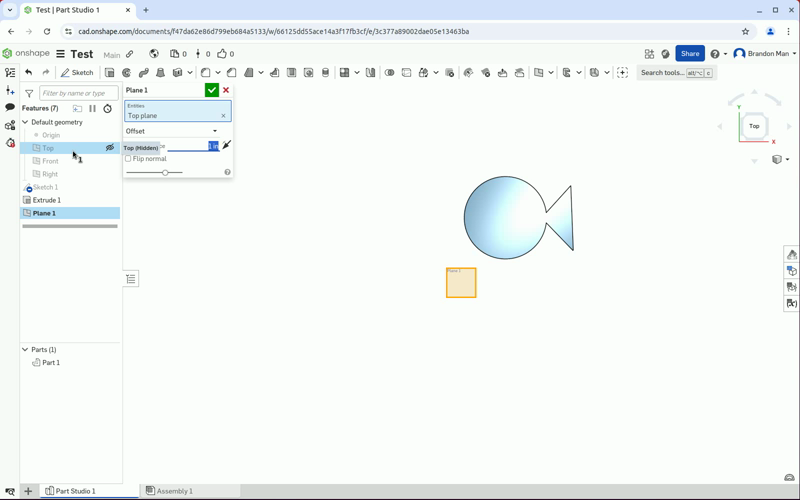
text(8.196)
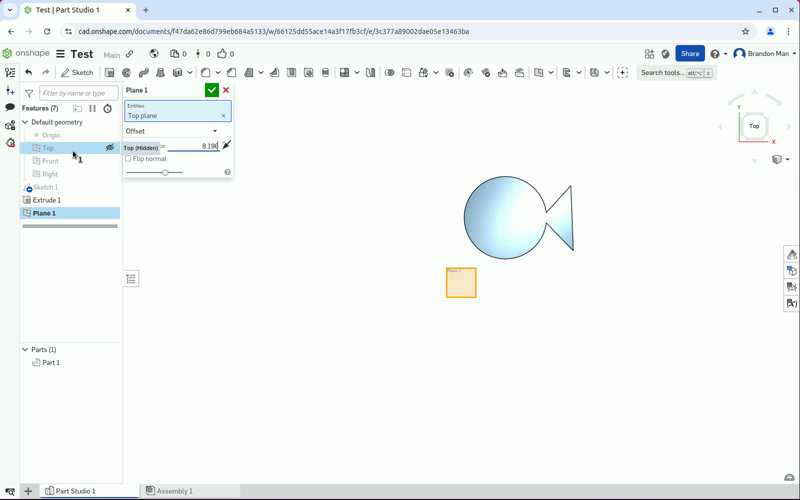
key(enter, 2)
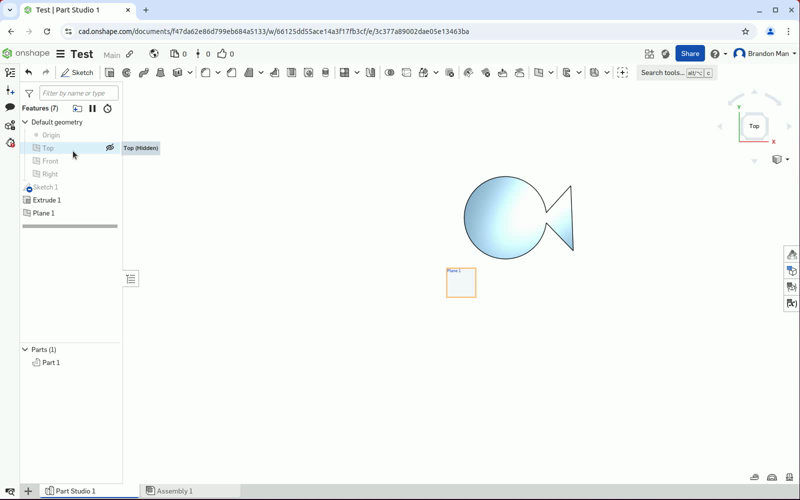
key(shift+s)
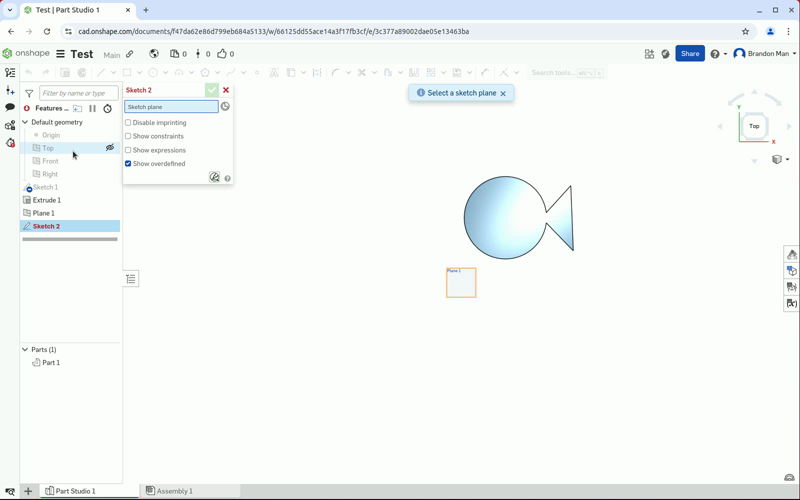
mouse_move(73, 215)
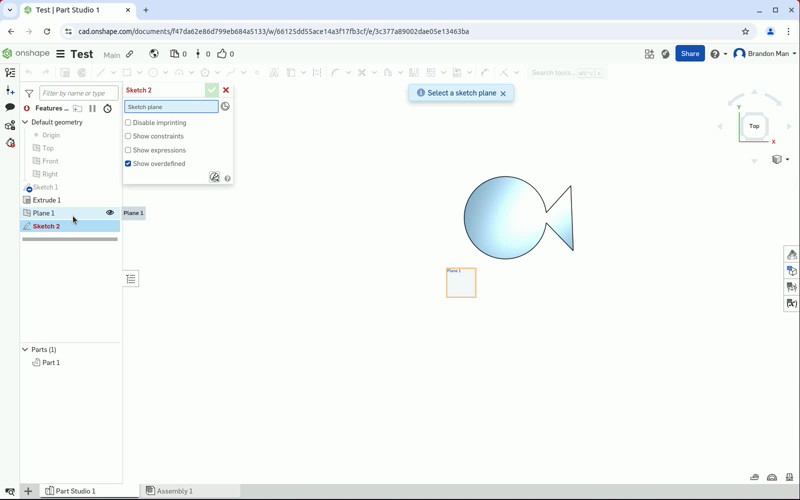
click(73, 215)
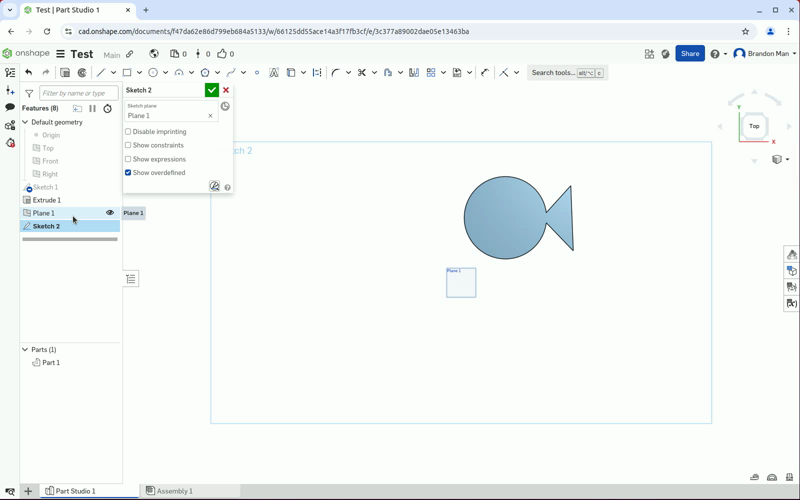
mouse_move(73, 352)
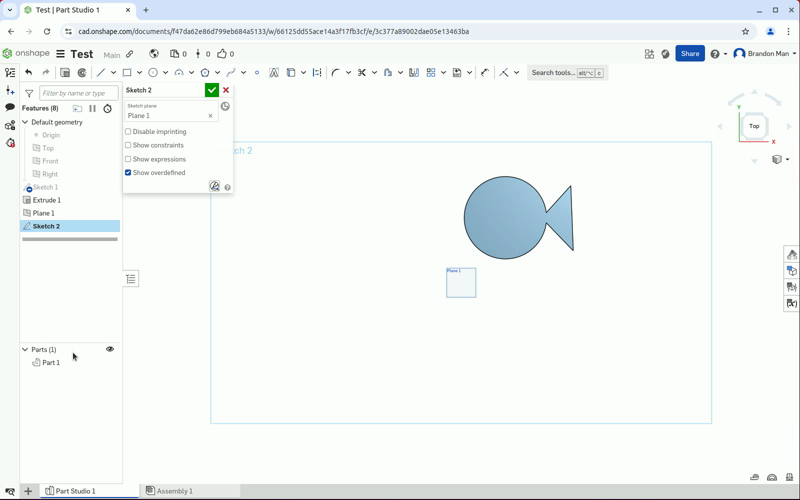
key(y)
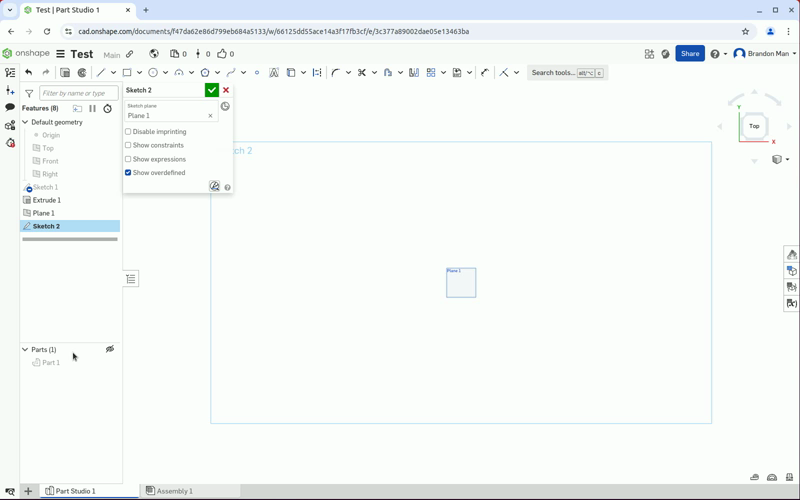
key(c)
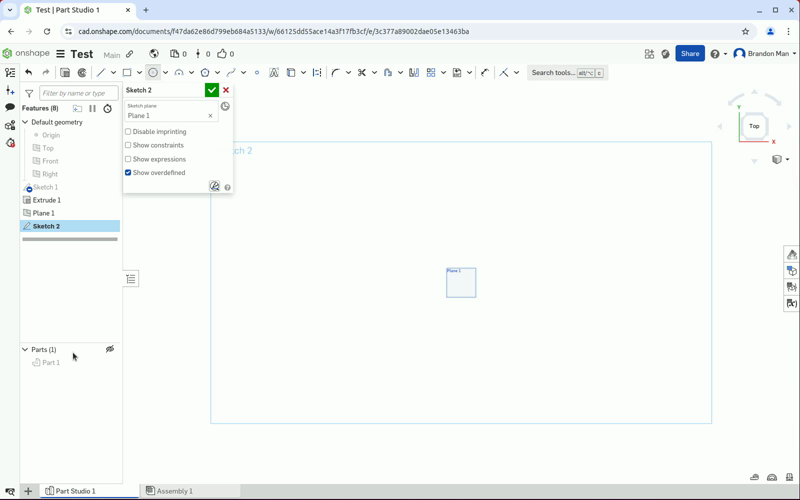
key_down(shift)
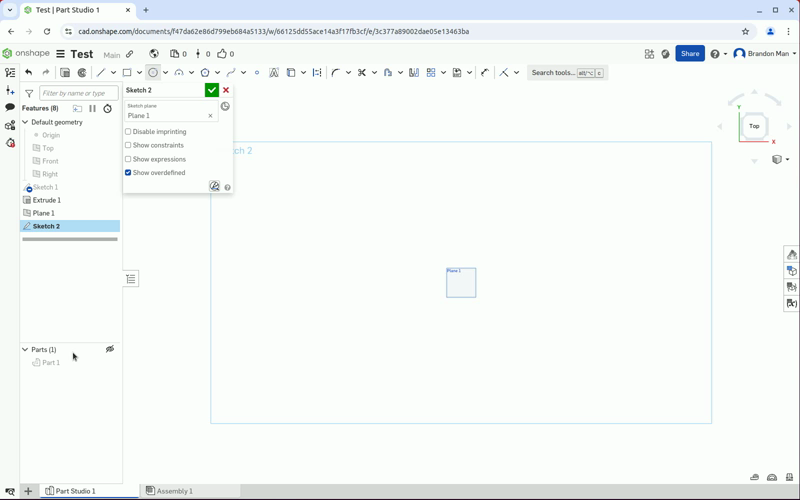
mouse_move(481, 207)
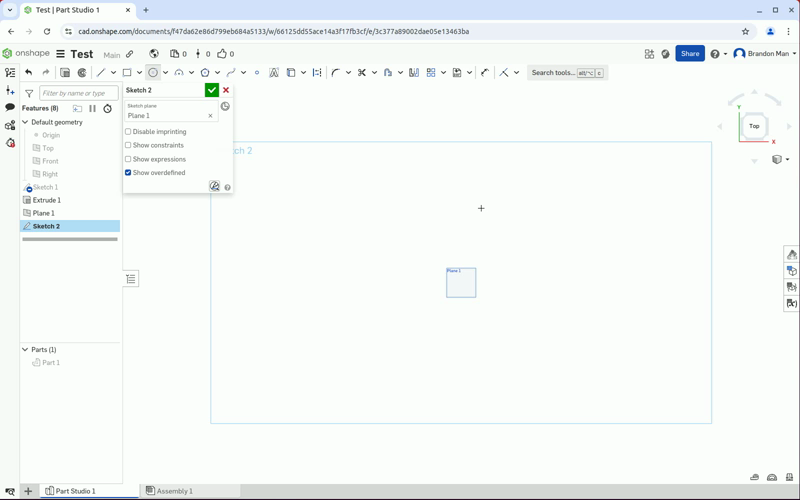
click(481, 207)
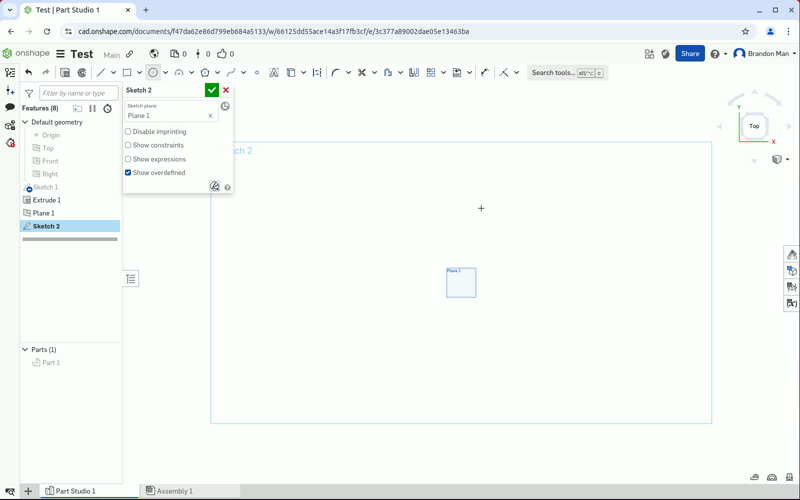
key_up(shift)
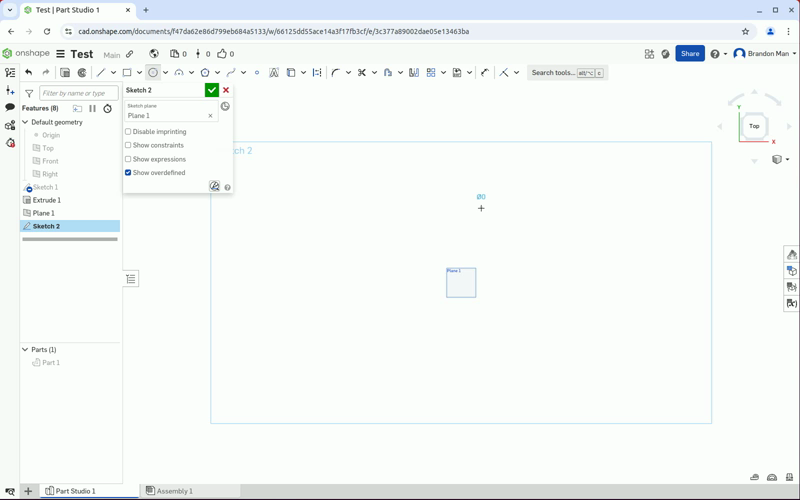
mouse_move(487, 207)
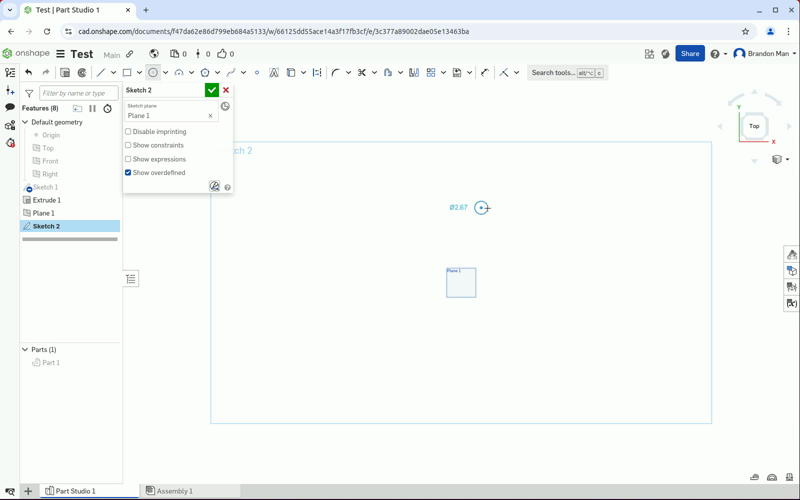
click(487, 207)
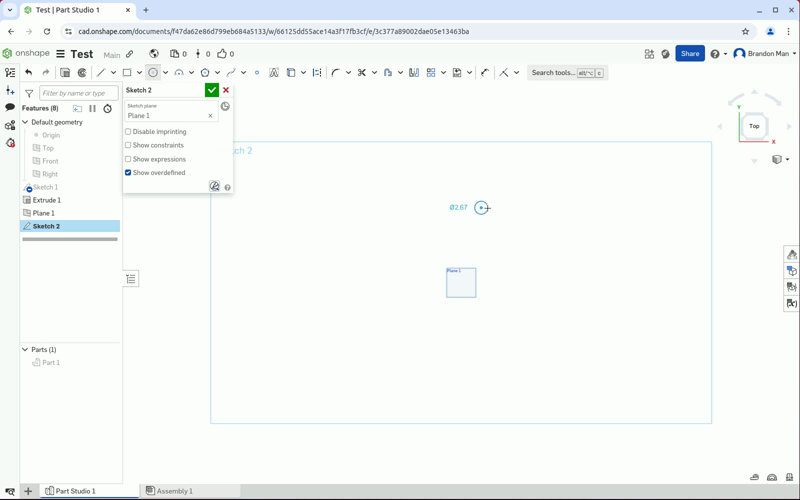
key(esc)
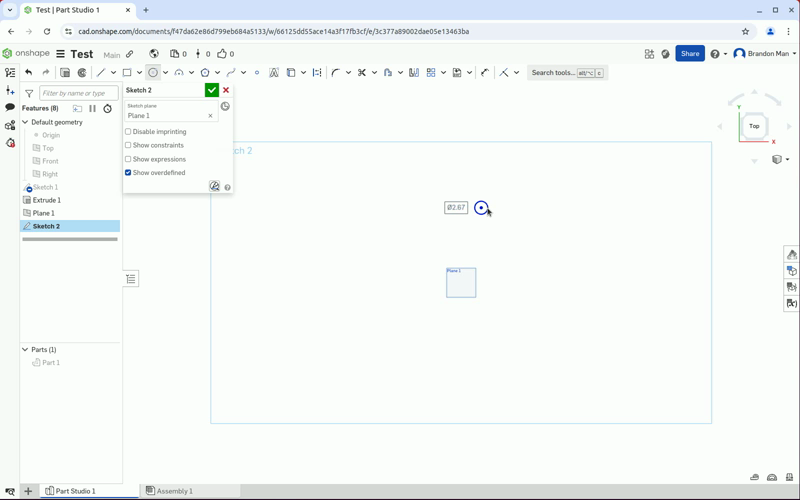
mouse_move(479, 206)
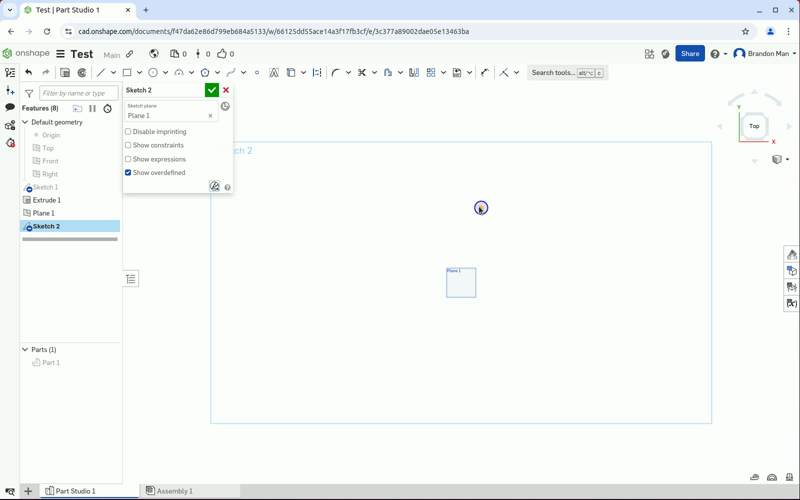
scroll(6)
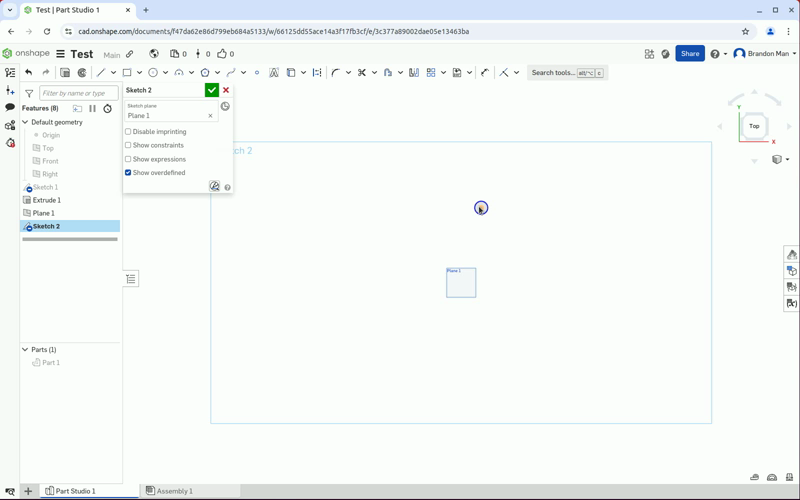
scroll(6)
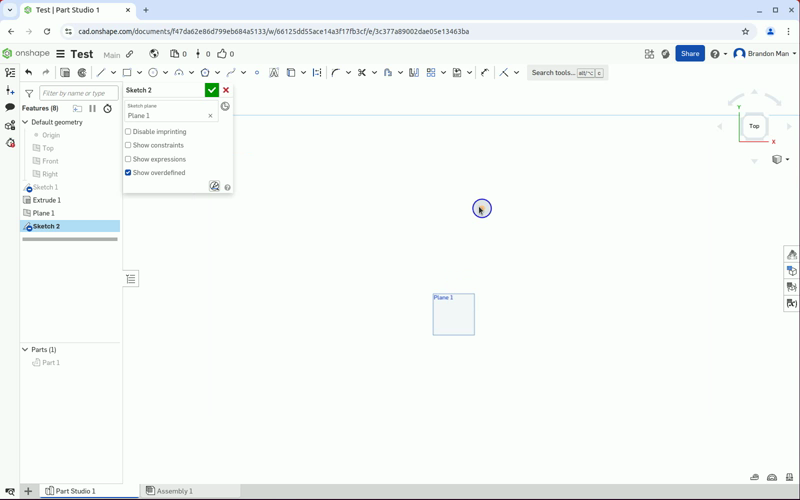
scroll(6)
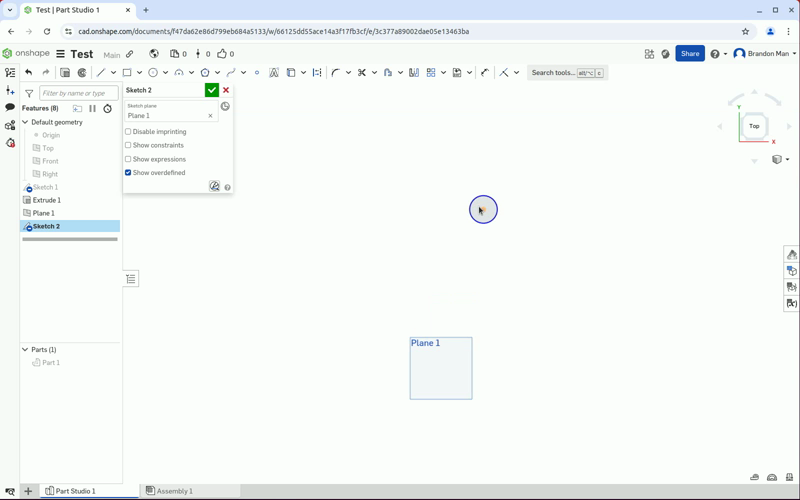
scroll(6)
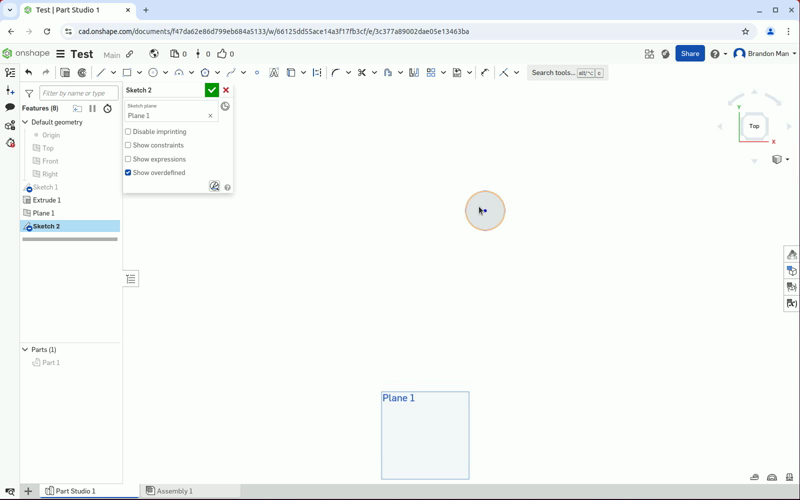
scroll(6)
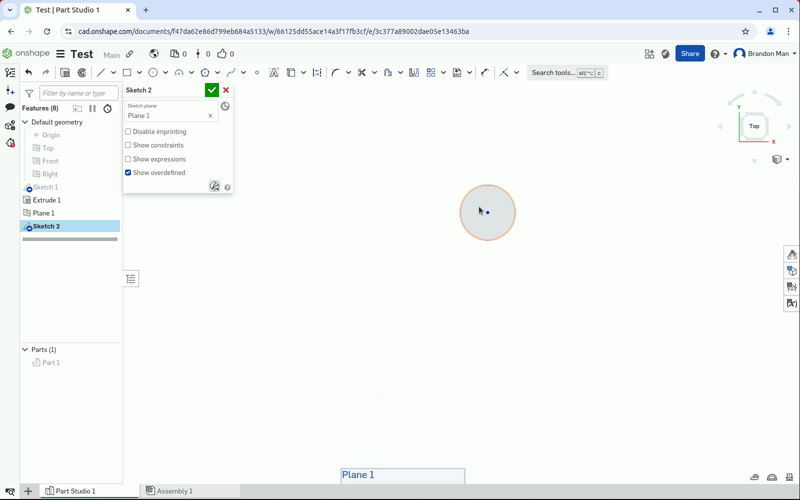
scroll(6)
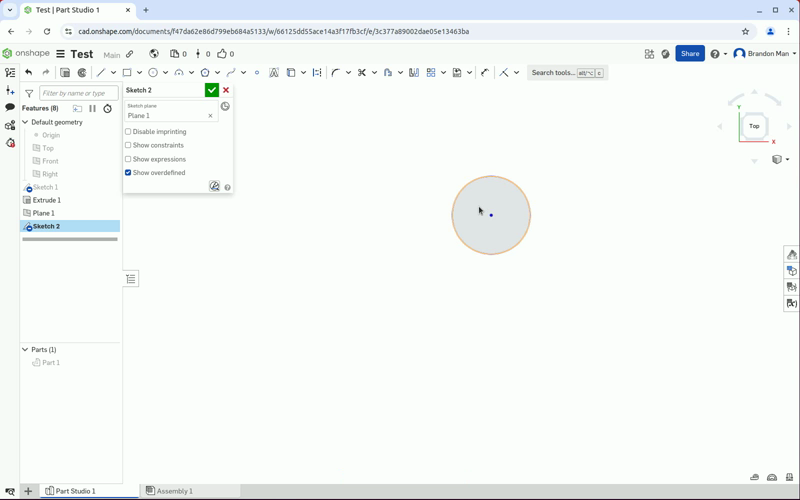
scroll(6)
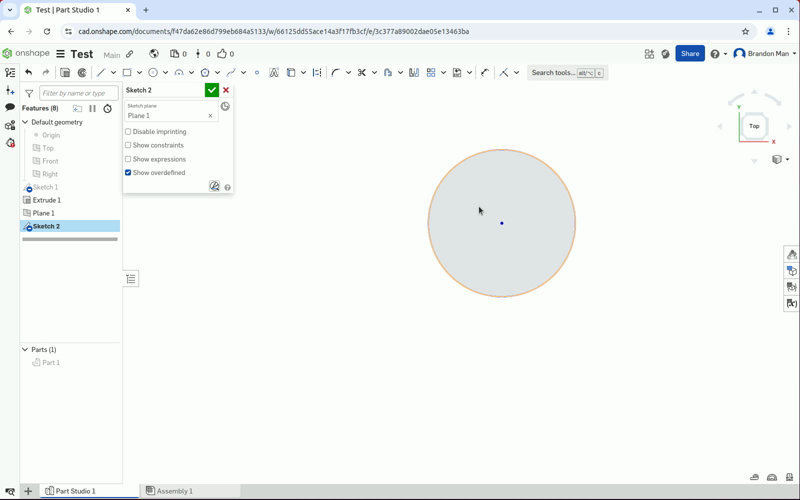
click(479, 206)
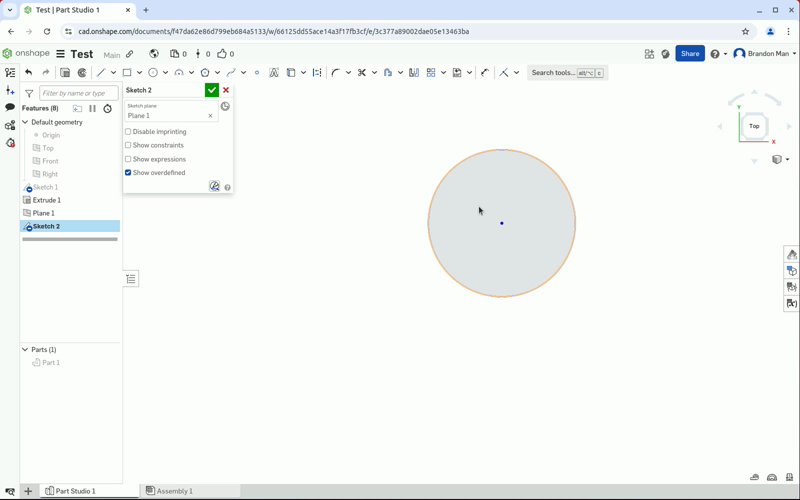
scroll(-6)
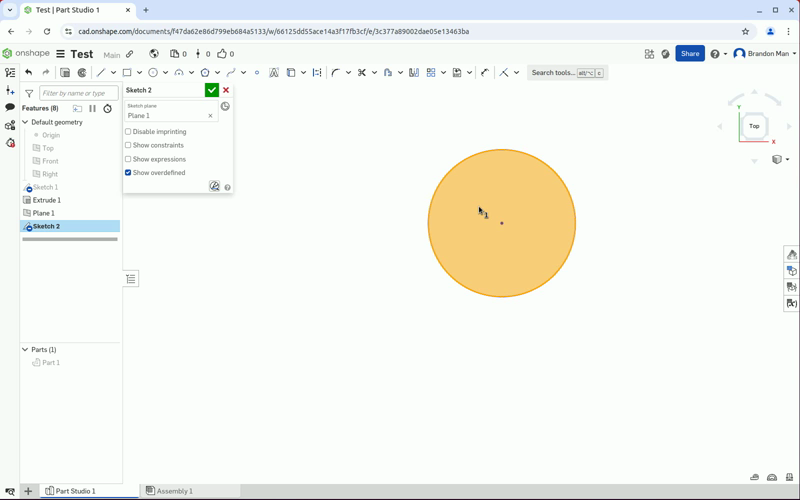
scroll(-6)
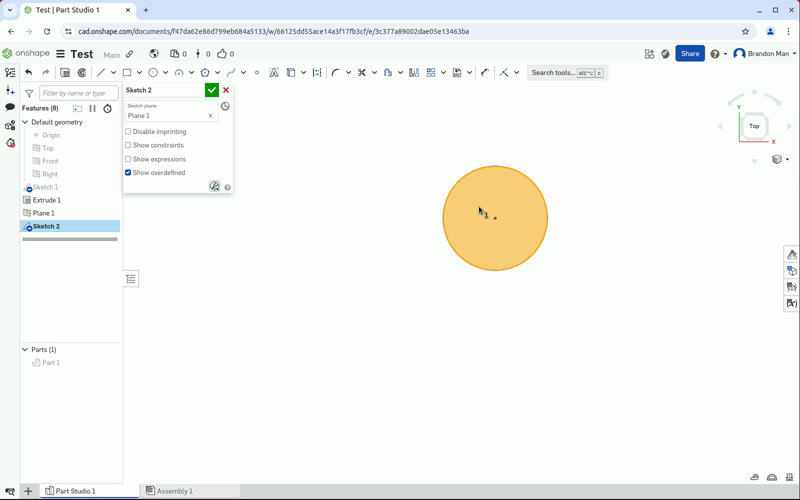
scroll(-6)
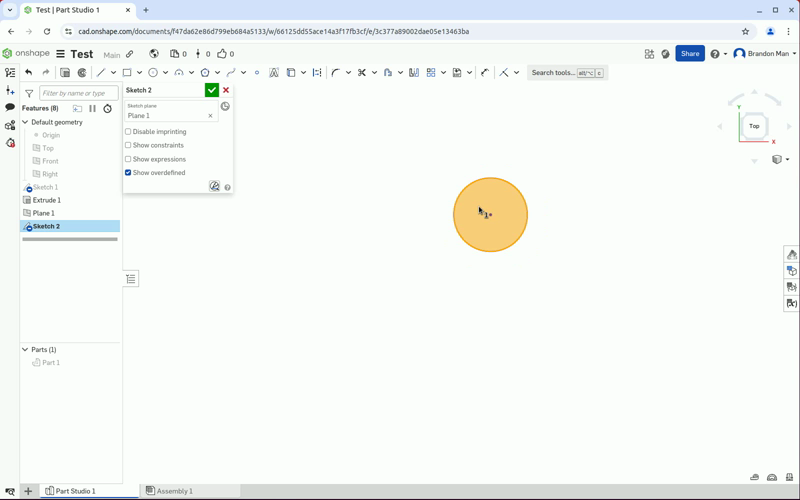
scroll(-6)
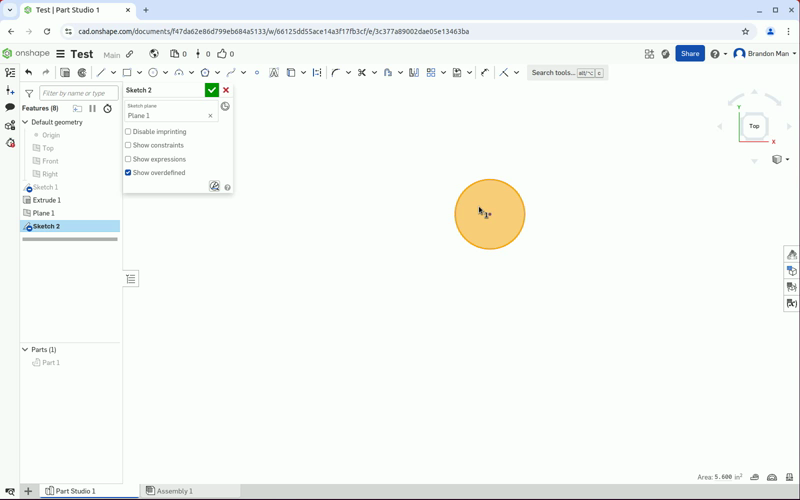
scroll(-6)
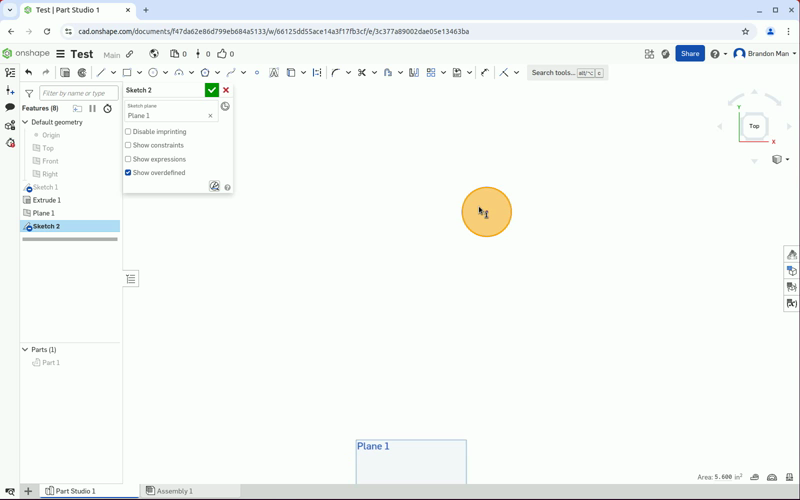
scroll(-6)
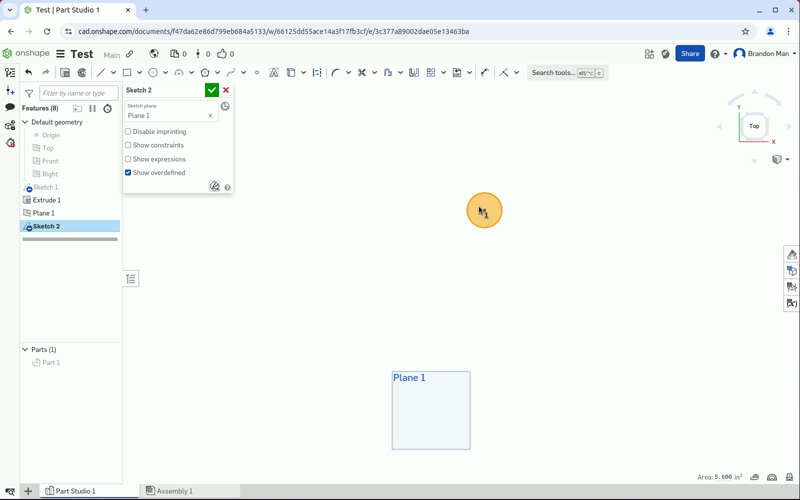
scroll(-6)
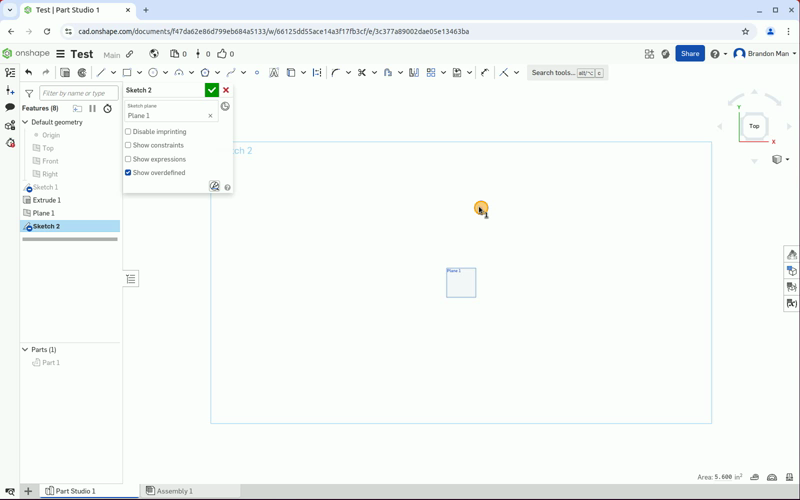
mouse_move(73, 352)
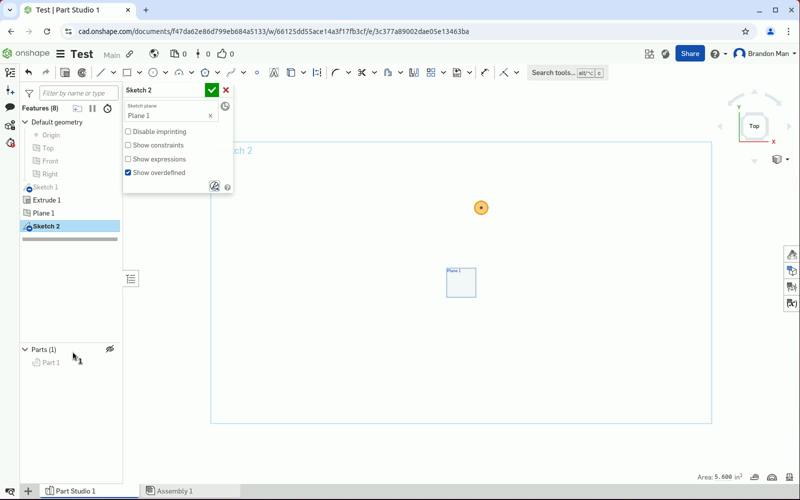
key(shift+y)
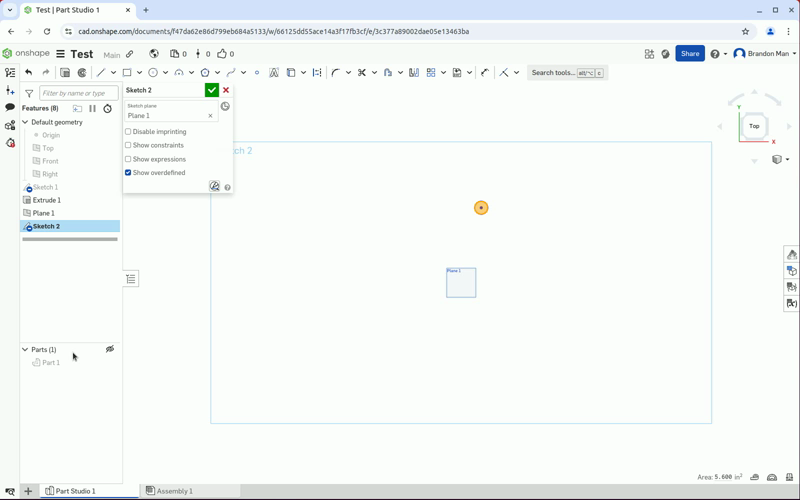
key(shift+e)
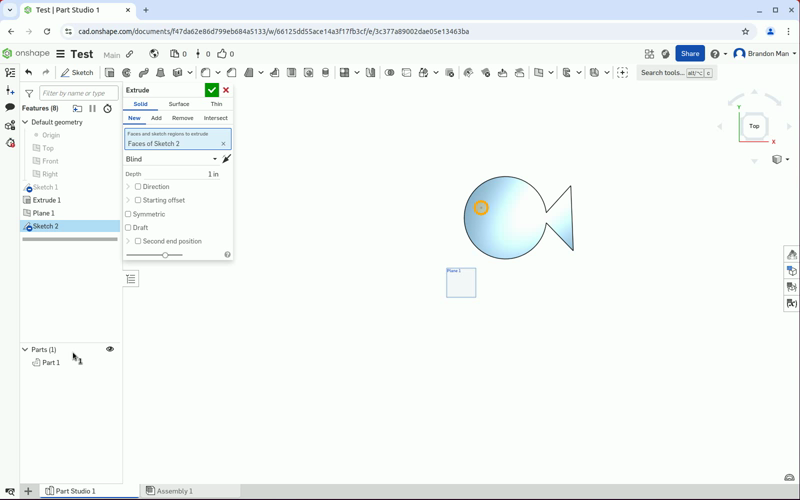
mouse_move(143, 106)
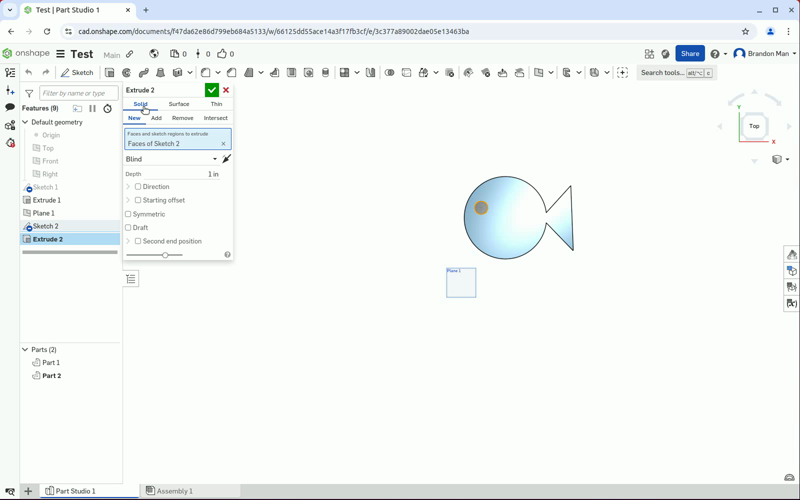
click(143, 106)
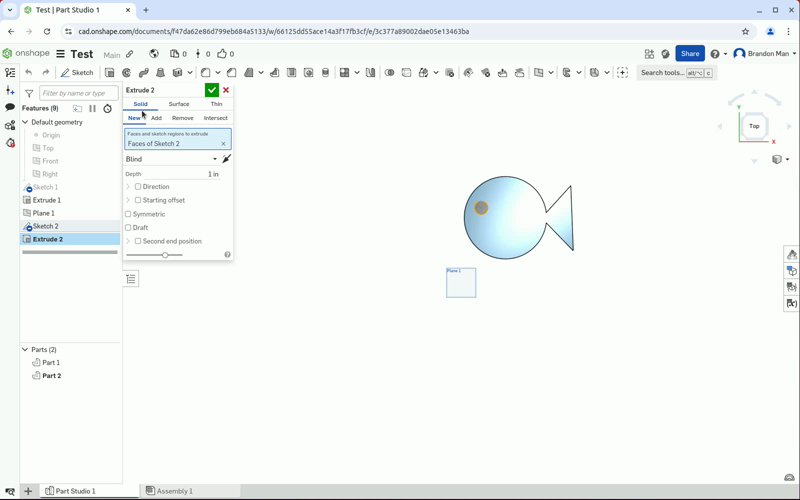
mouse_move(137, 120)
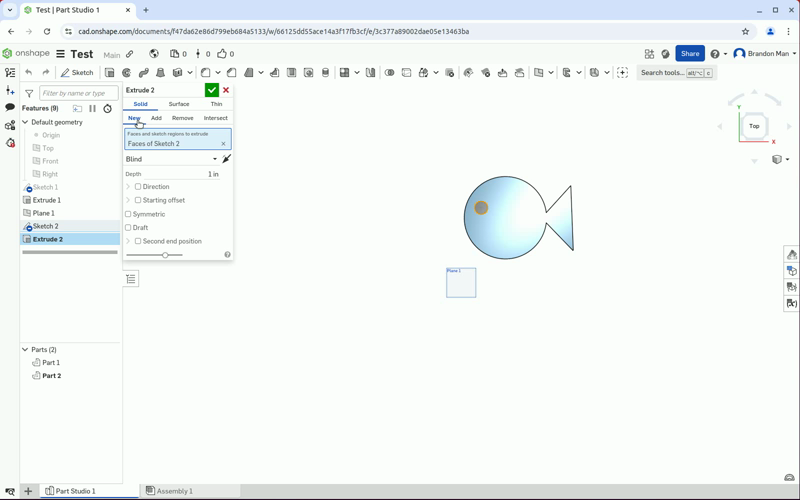
click(137, 120)
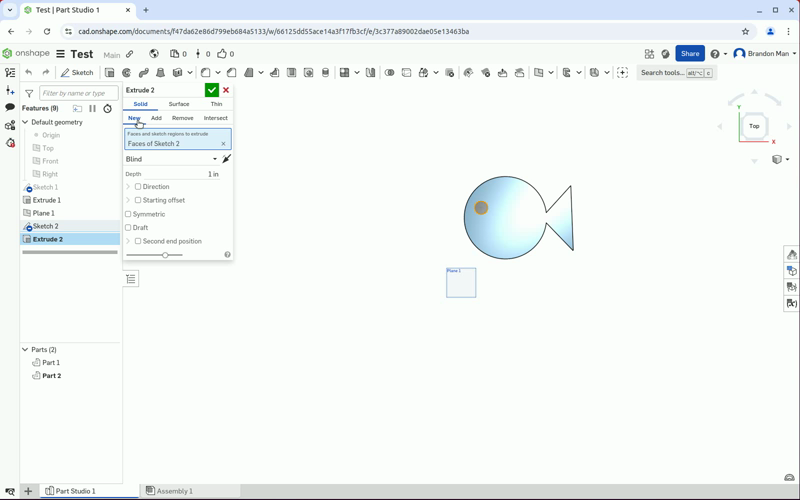
key(tab, 4)
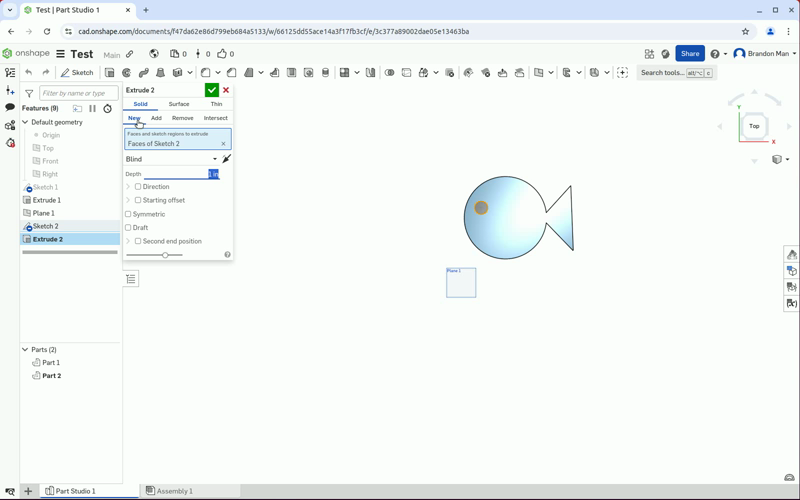
text(0.722)
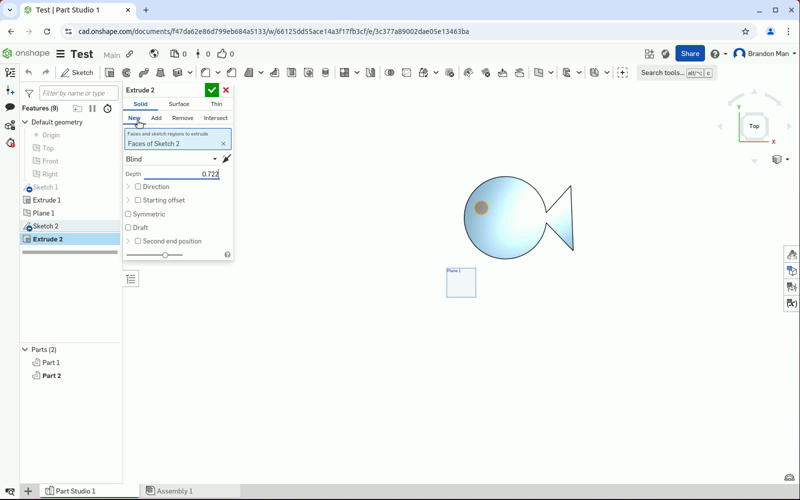
key(enter)
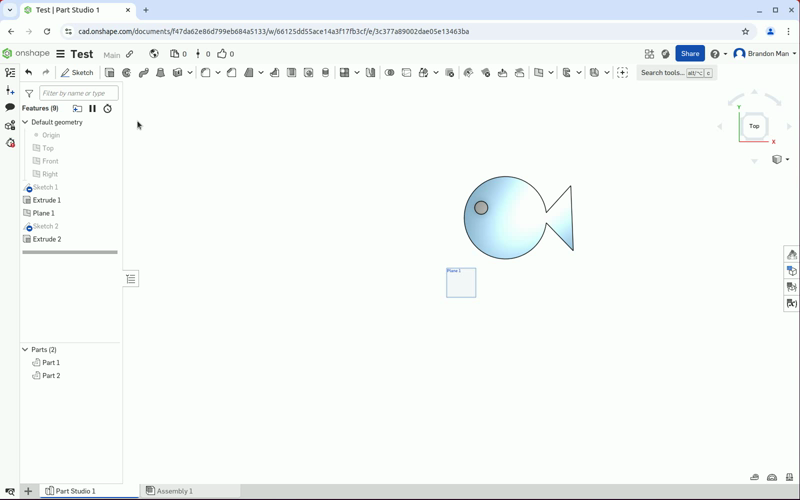
key(shift+h)
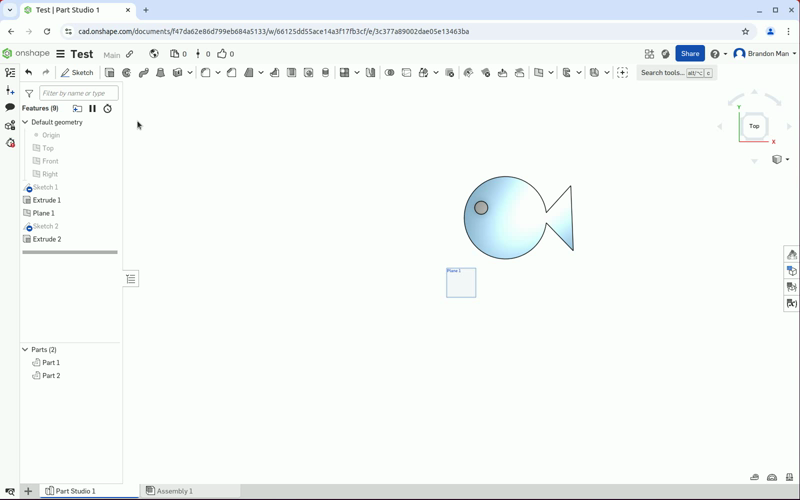
key(shift+h)
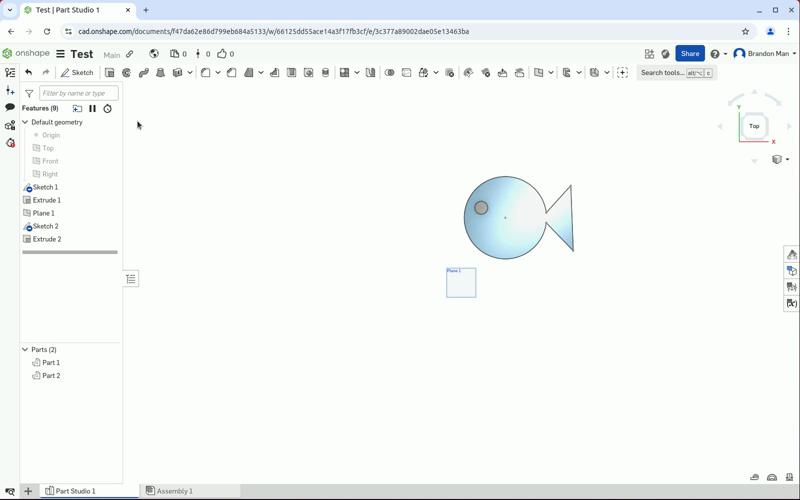
key(shift+7)
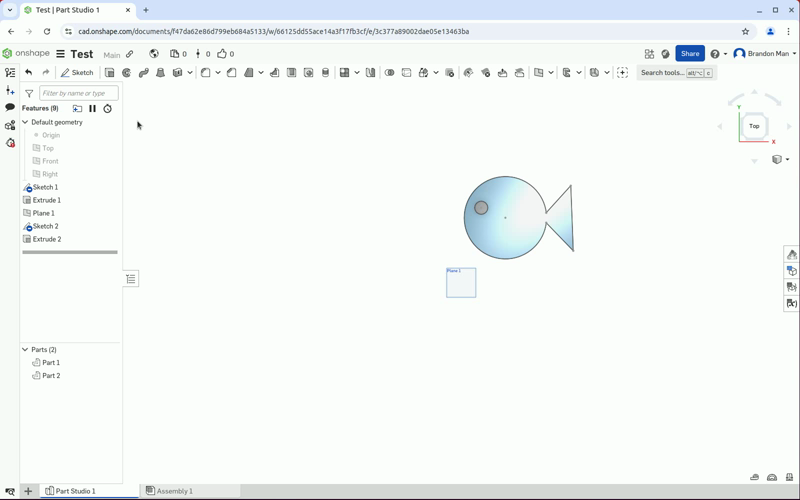
key(up, 3)
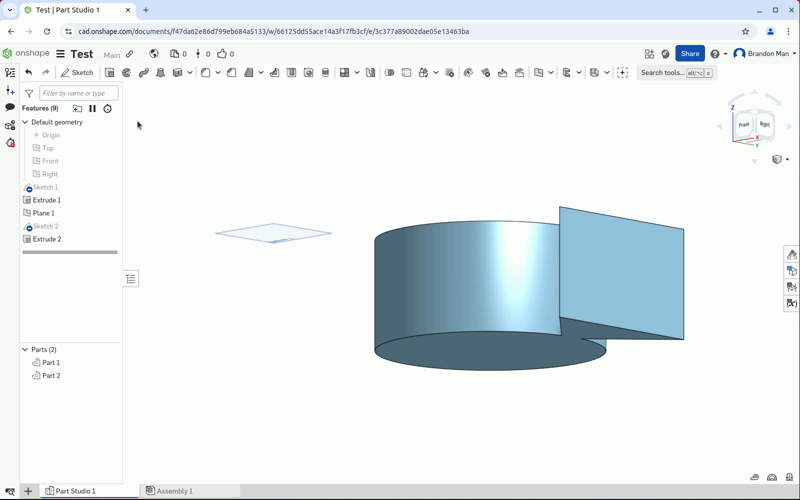
key(left, 3)
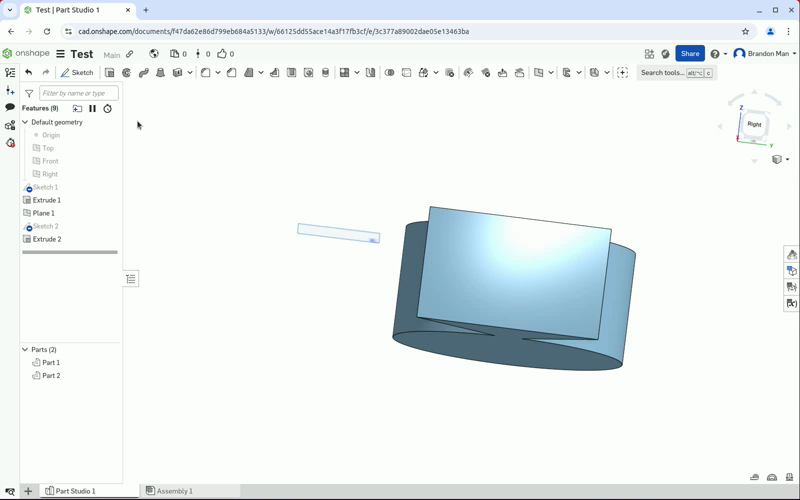
key(right, 3)
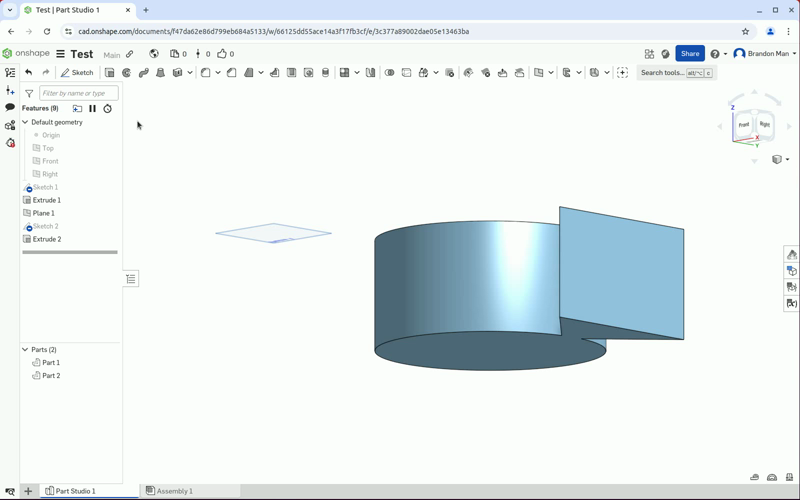
key(down, 3)
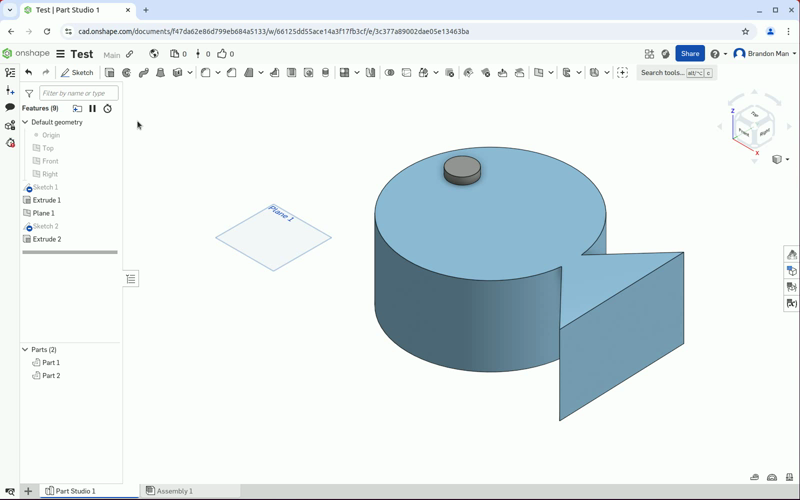
mouse_move(73, 189)
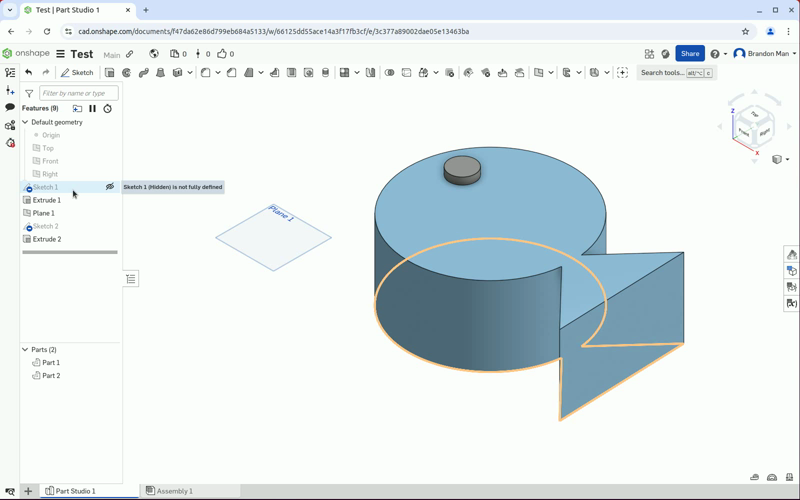
click(73, 189)